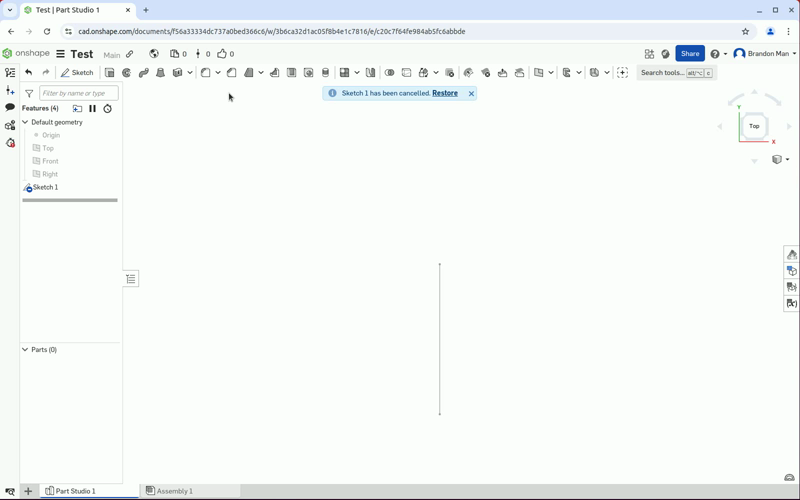
key(shift+h)
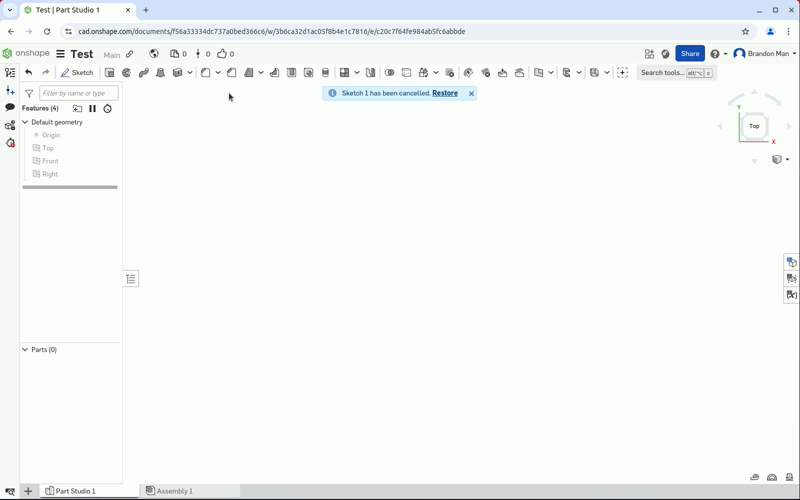
mouse_move(73, 352)
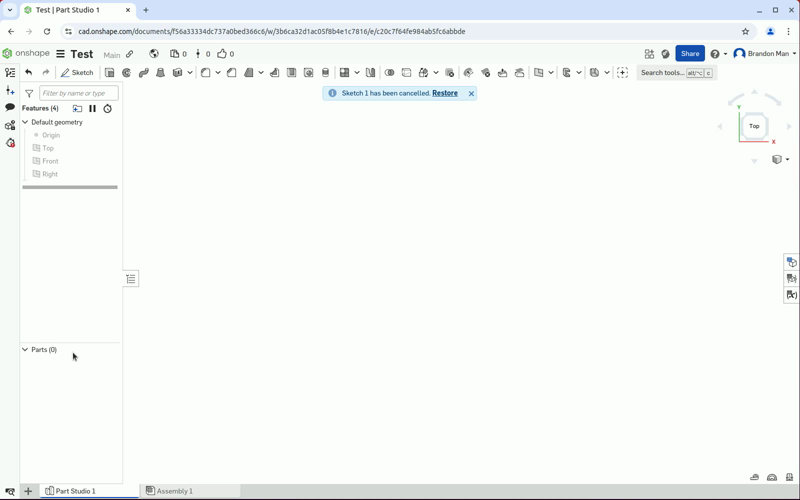
key(y)
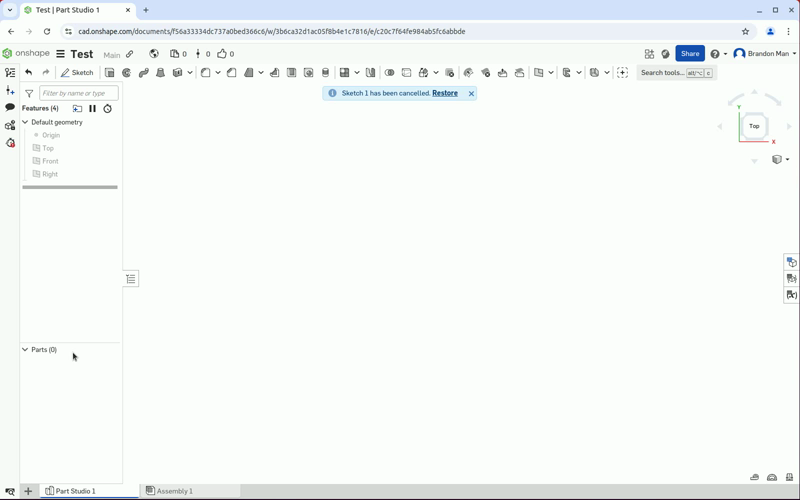
key(shift+p)
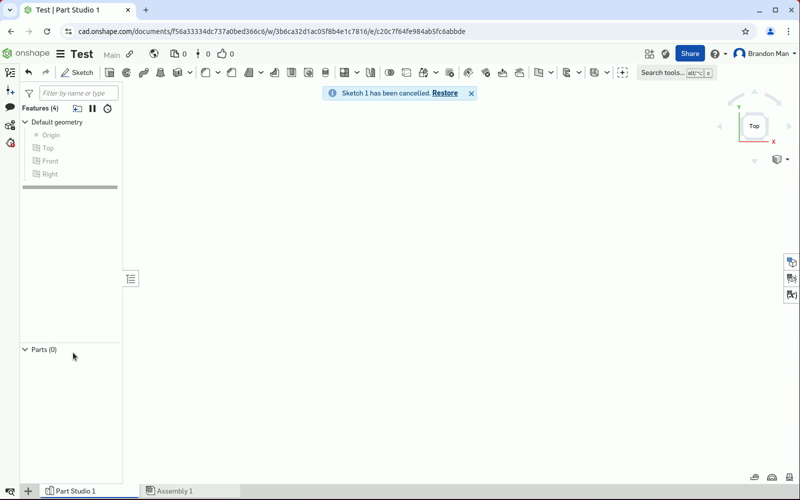
key(space)
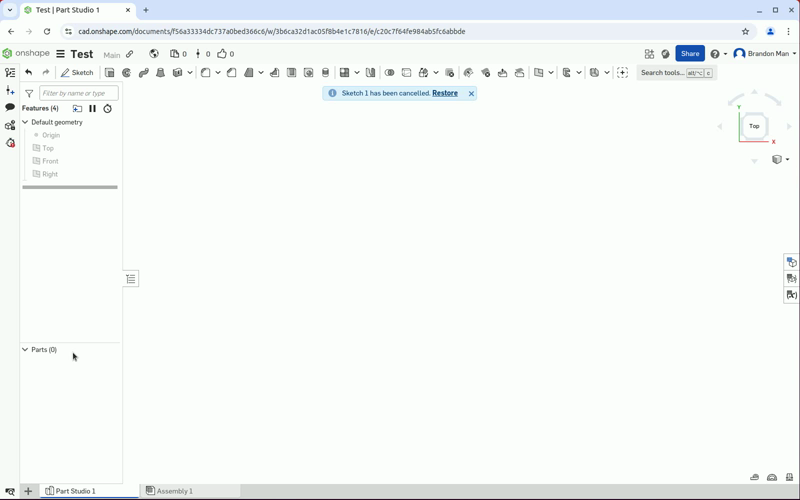
key_down(shift)
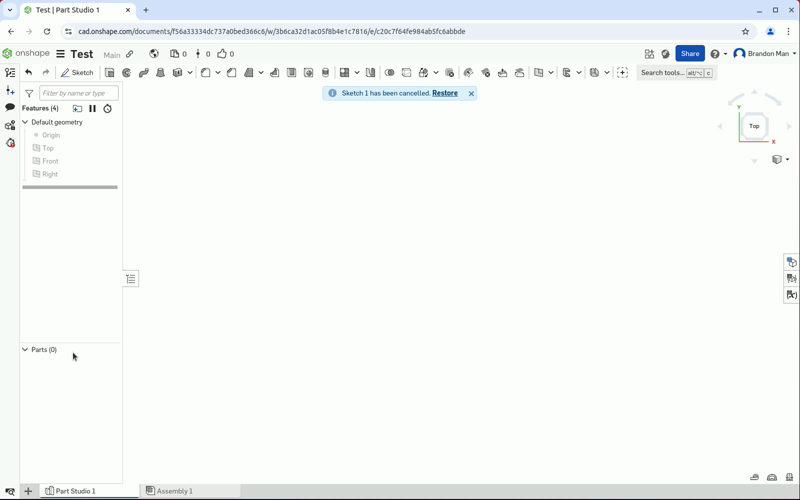
key(up)
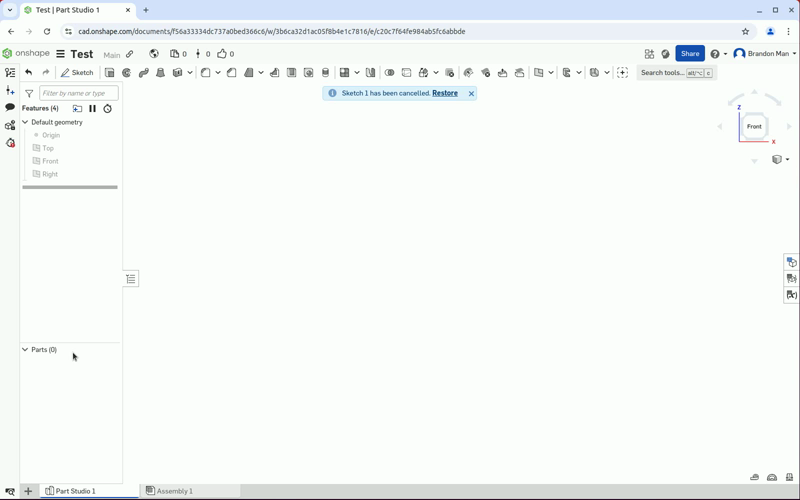
key_up(shift)
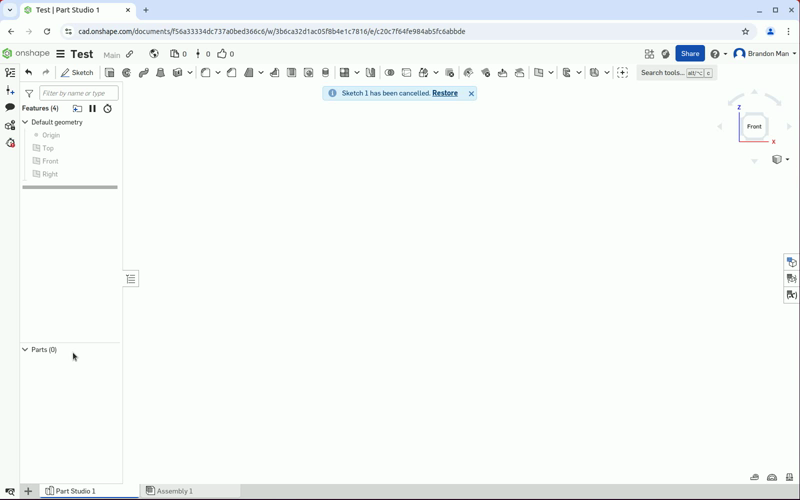
mouse_move(73, 352)
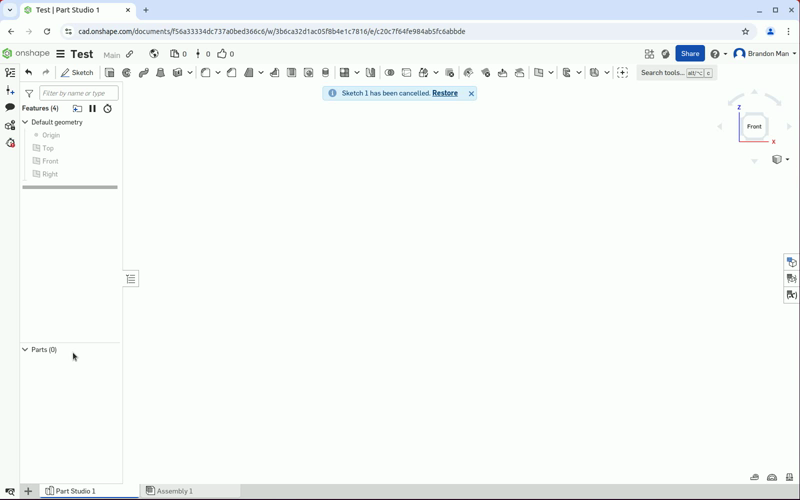
key(shift+y)
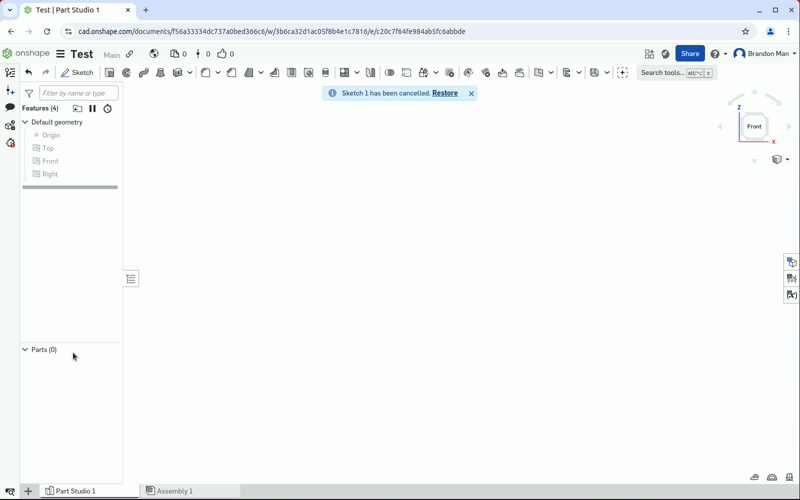
key(shift+s)
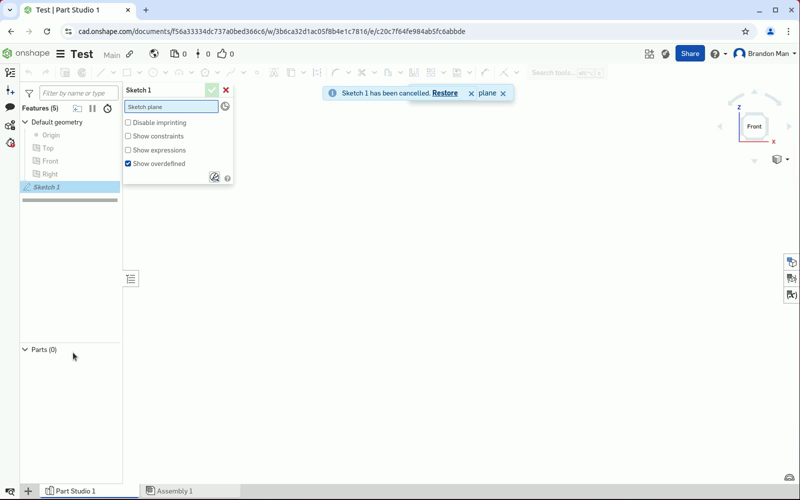
mouse_move(73, 163)
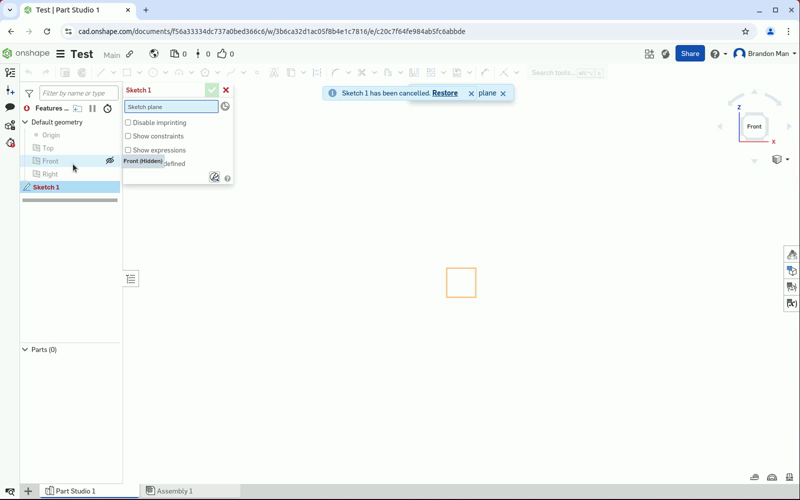
click(73, 163)
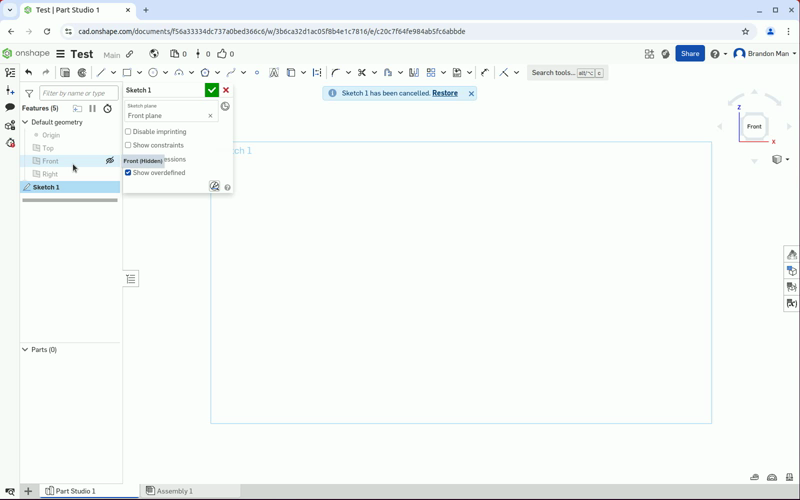
mouse_move(73, 352)
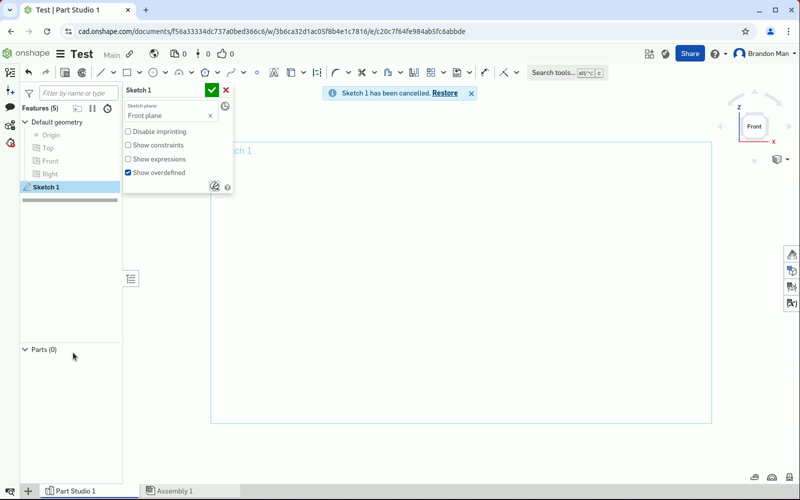
key(y)
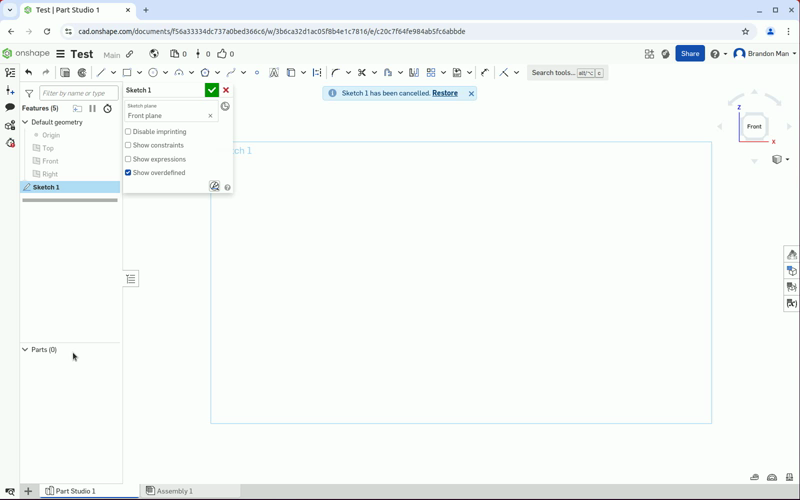
key(l)
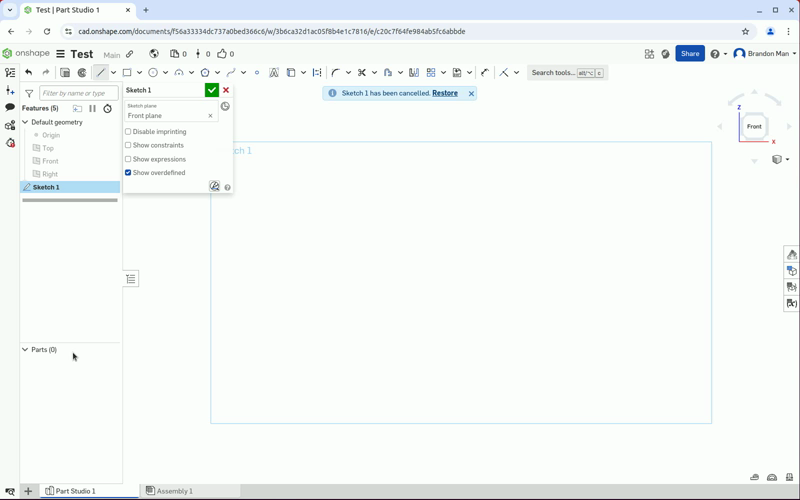
key_down(shift)
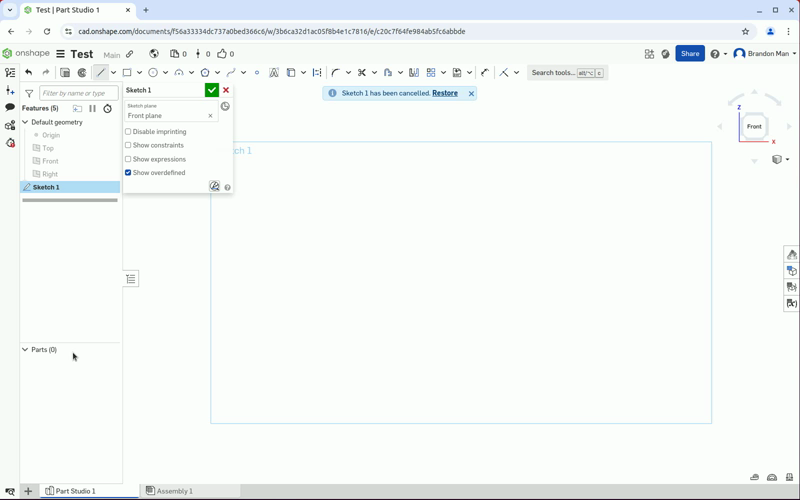
mouse_move(460, 282)
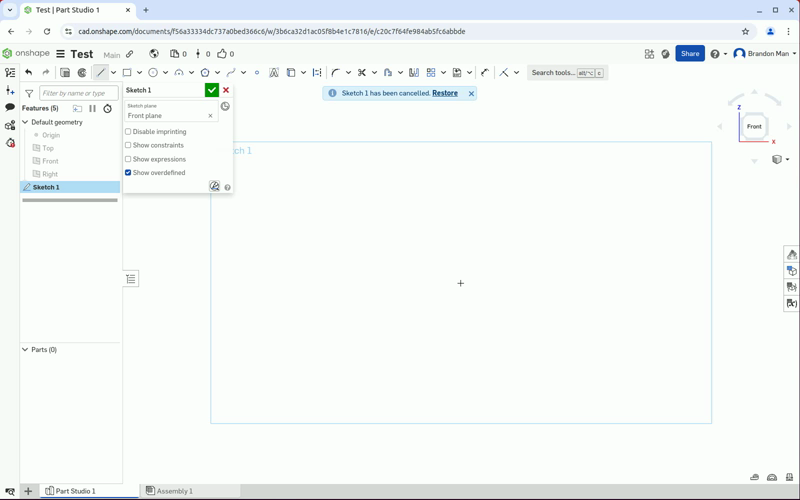
click(460, 282)
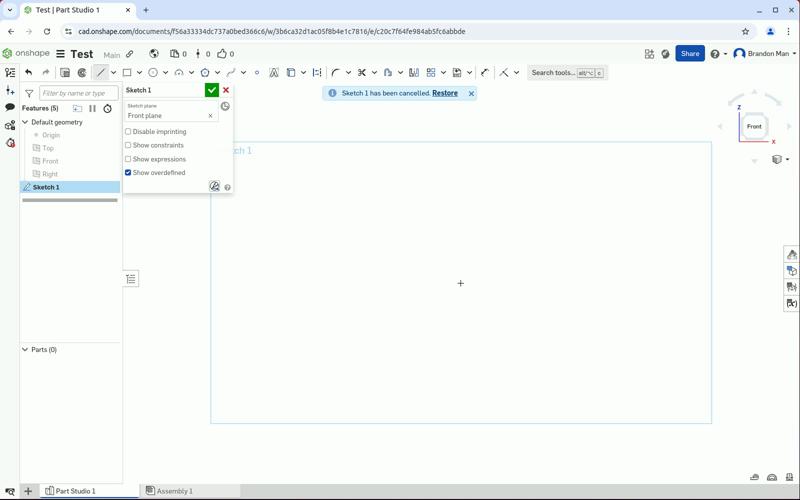
key_up(shift)
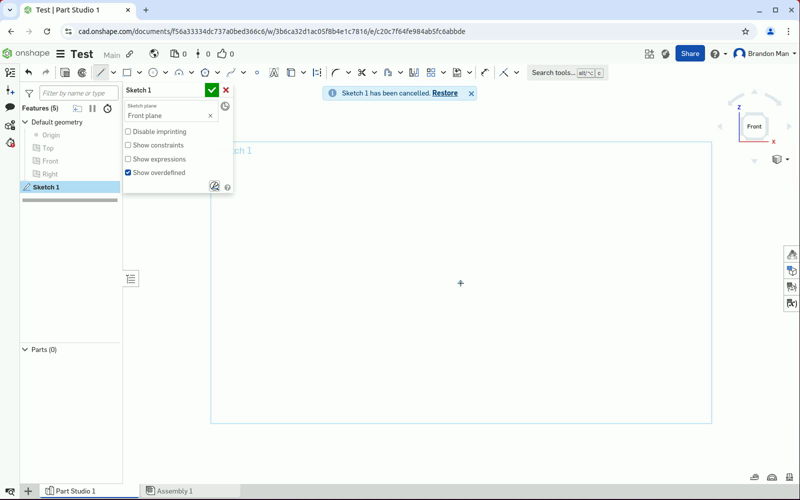
key_down(shift)
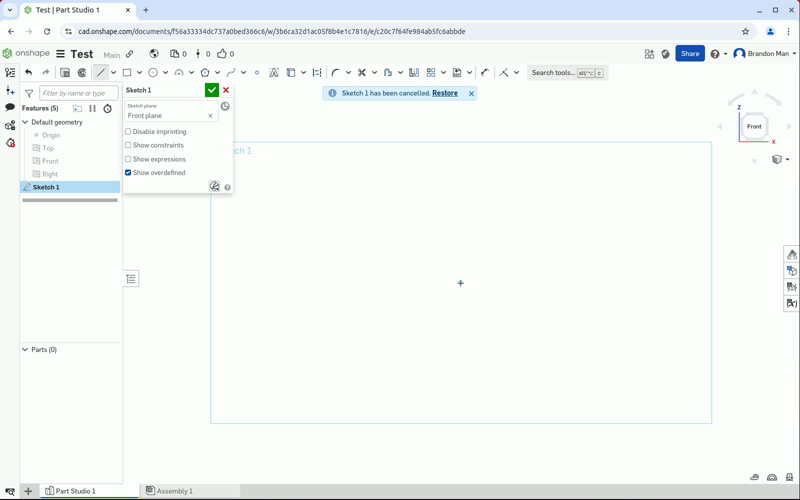
mouse_move(529, 282)
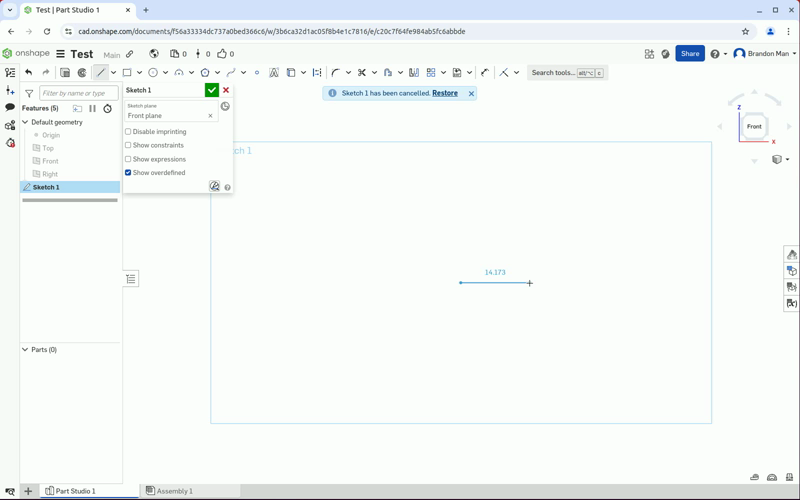
click(529, 282)
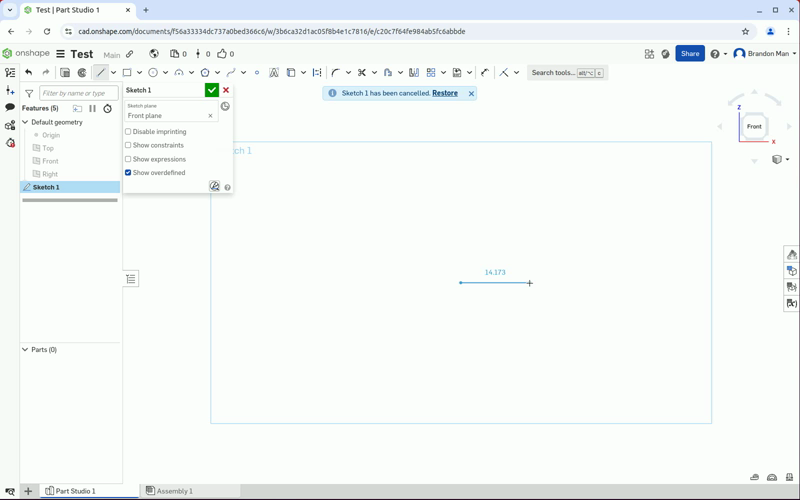
key_up(shift)
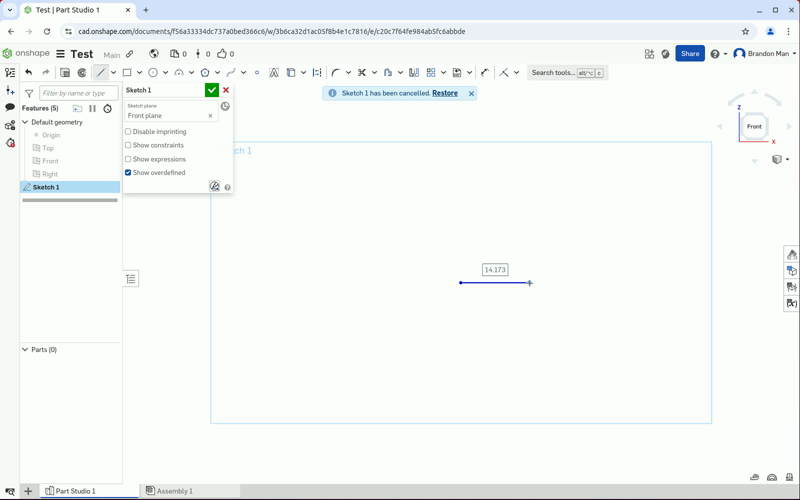
key_down(shift)
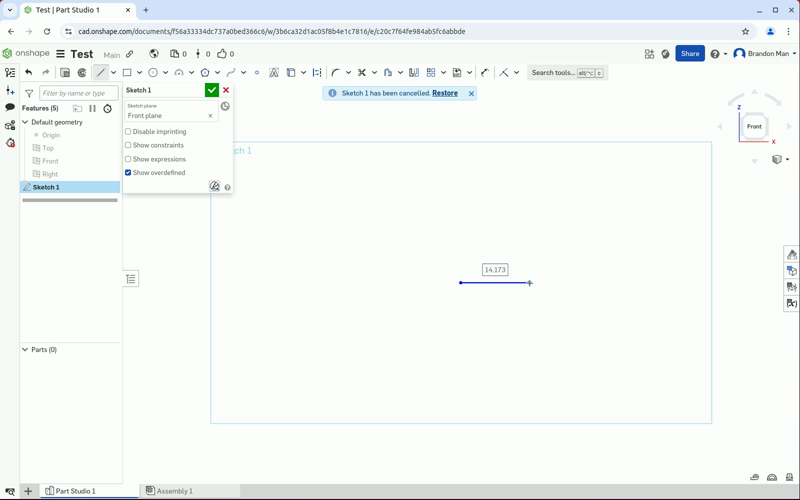
mouse_move(529, 170)
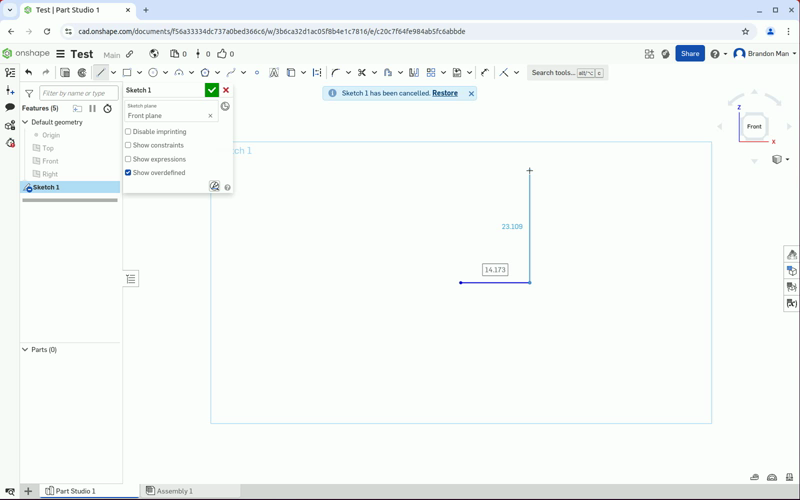
click(529, 170)
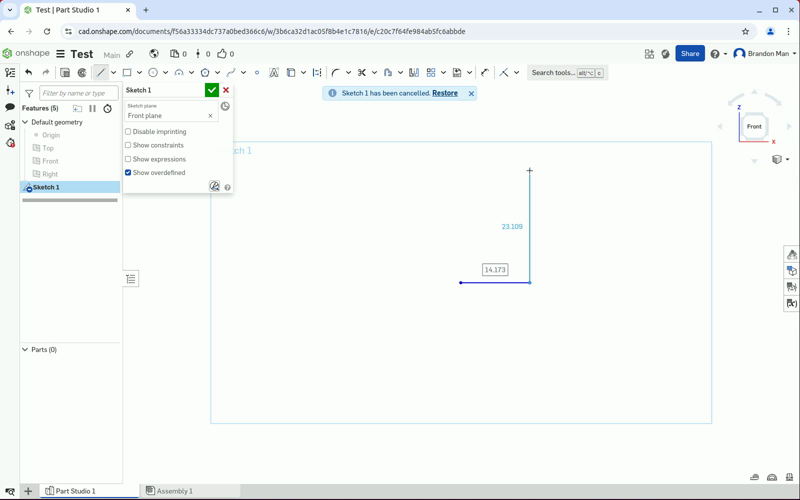
key_up(shift)
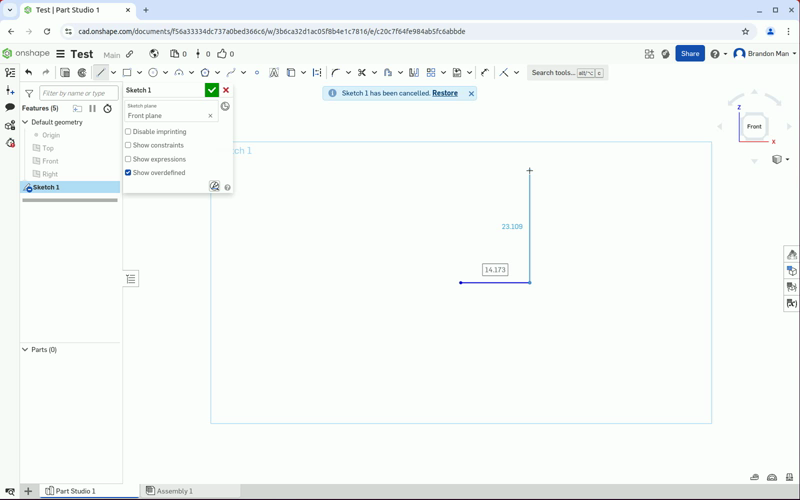
key_down(shift)
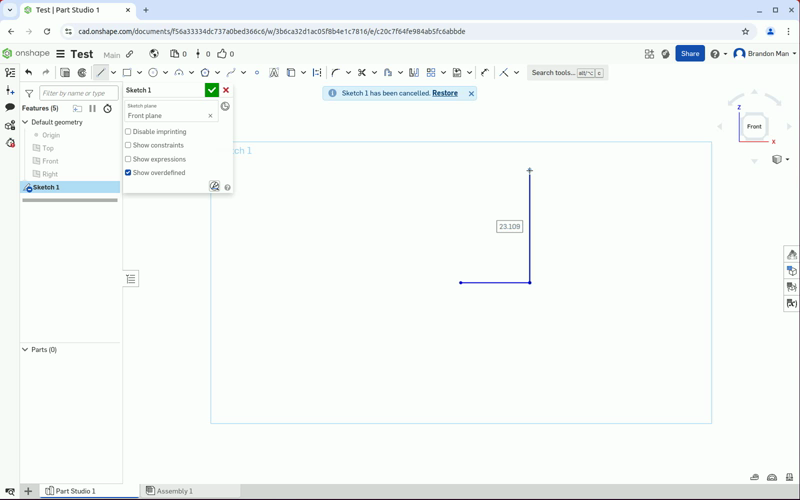
mouse_move(460, 170)
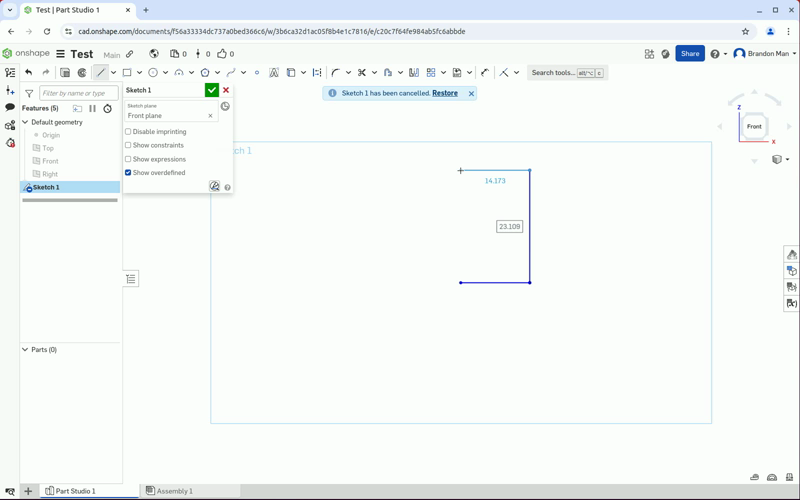
click(460, 170)
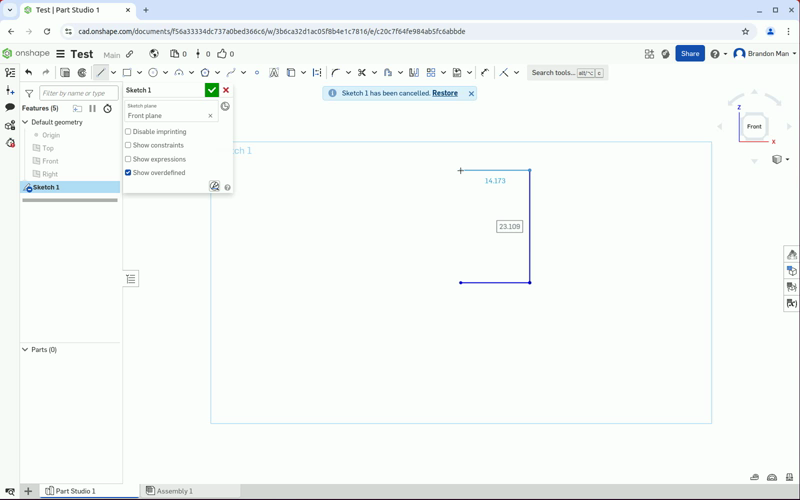
key_up(shift)
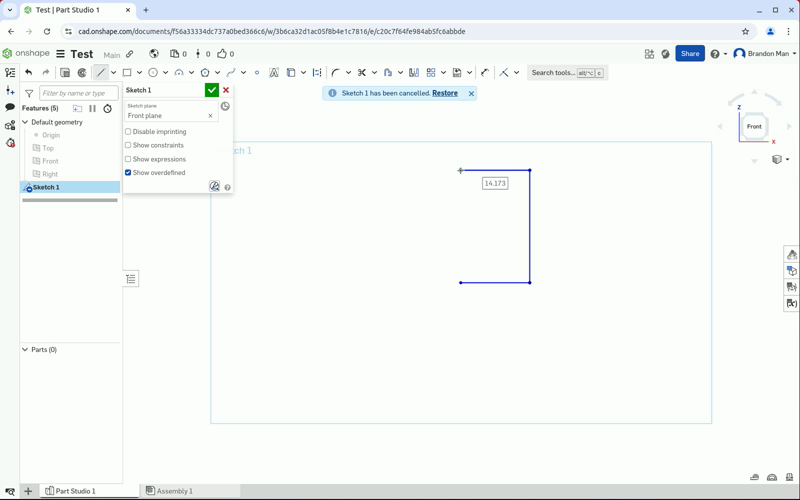
key_down(shift)
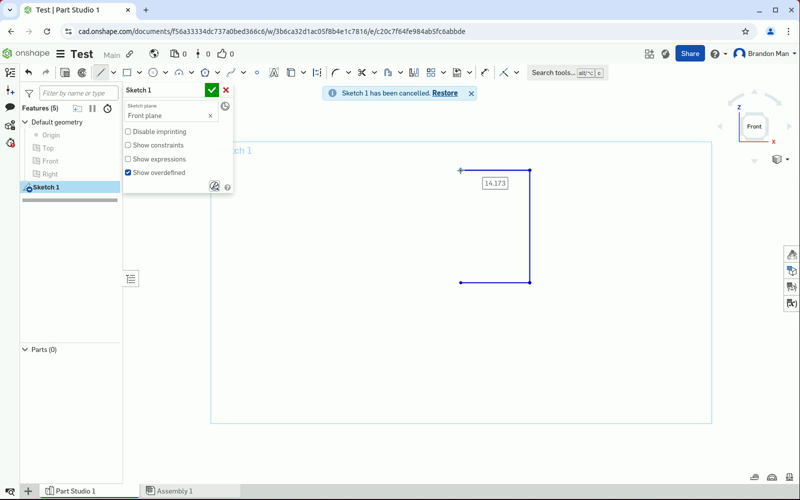
mouse_move(460, 282)
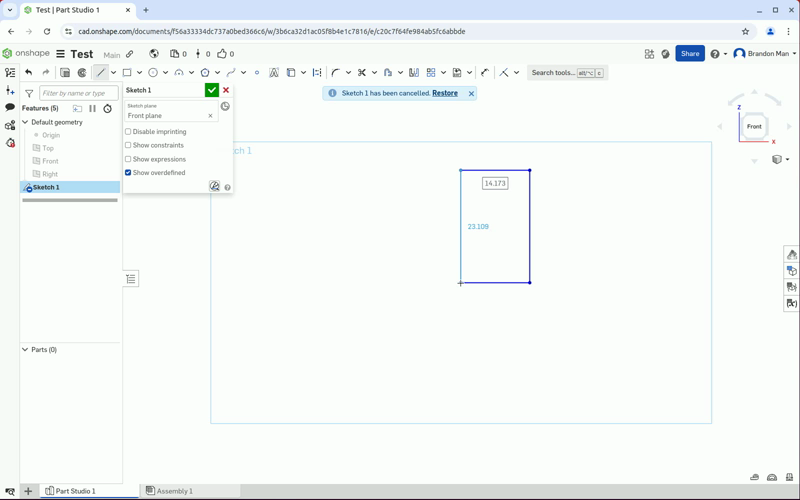
key_up(shift)
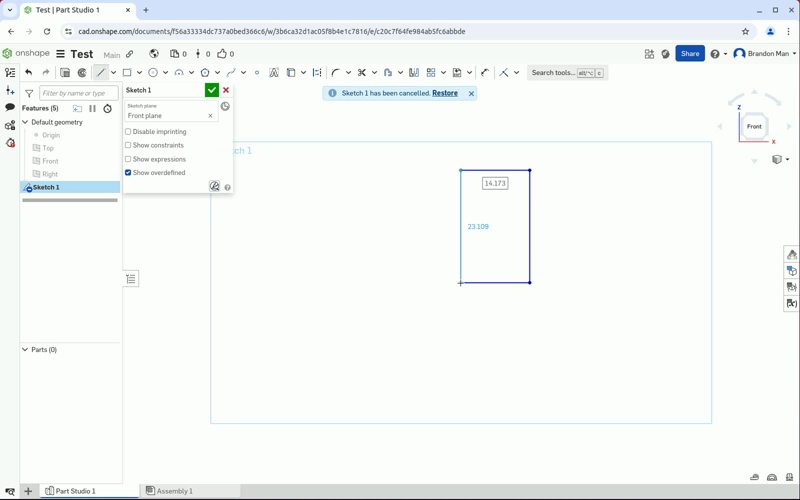
click(460, 282)
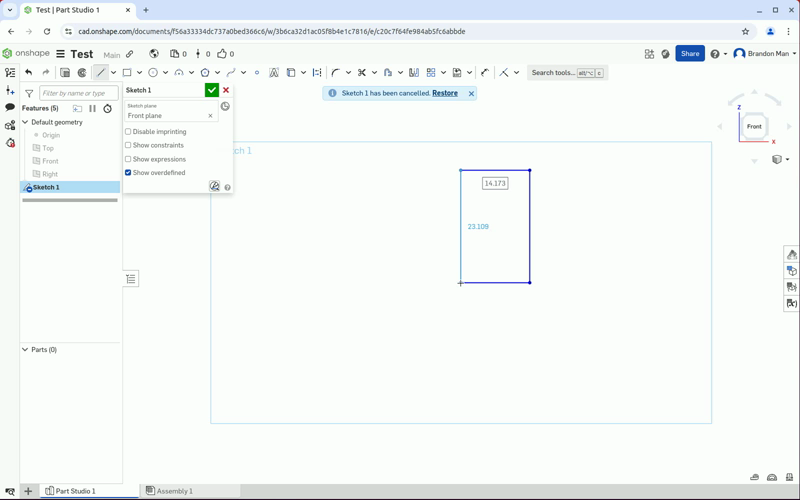
key(esc)
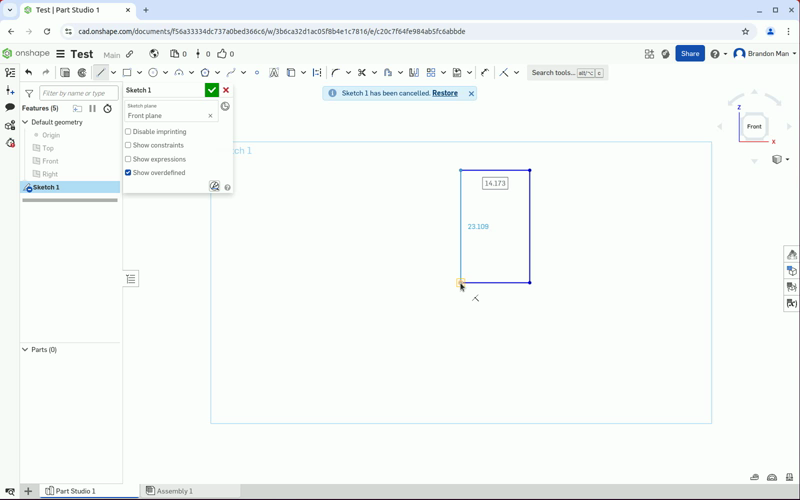
mouse_move(472, 250)
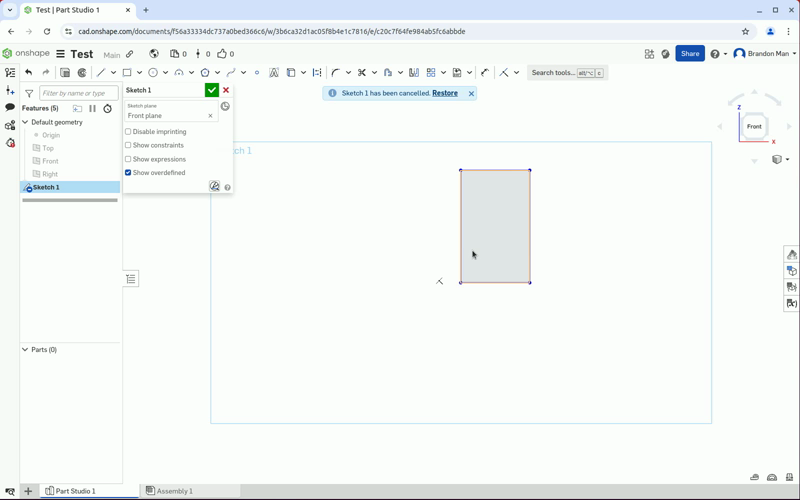
click(472, 250)
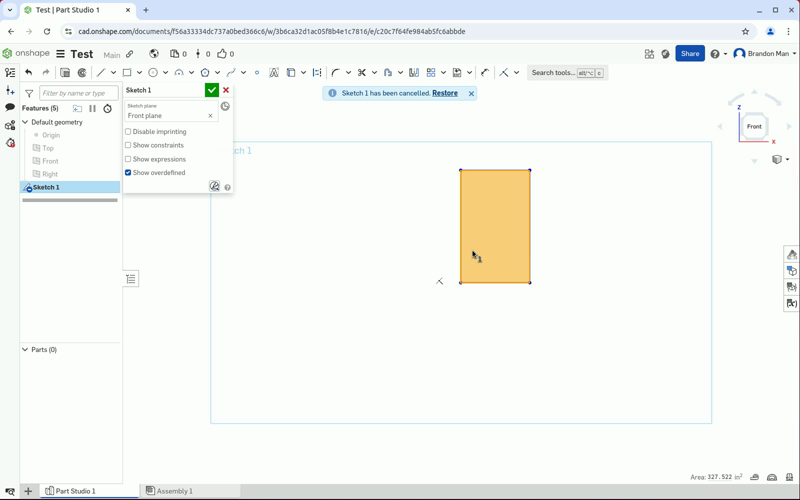
mouse_move(73, 352)
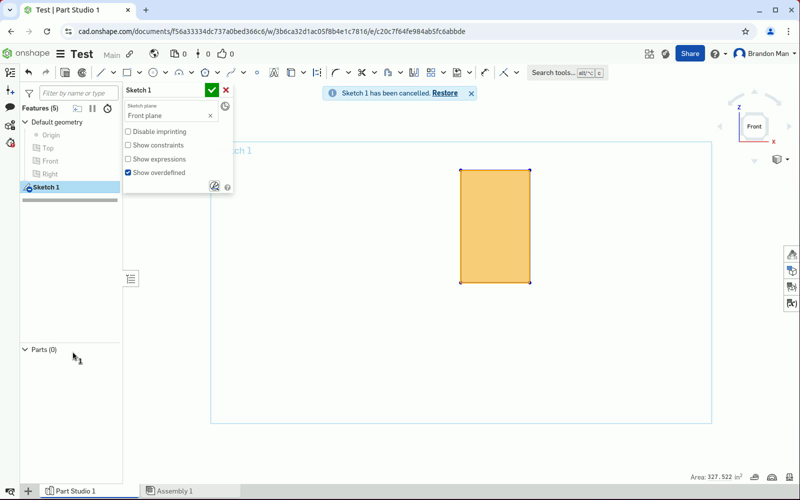
key(shift+y)
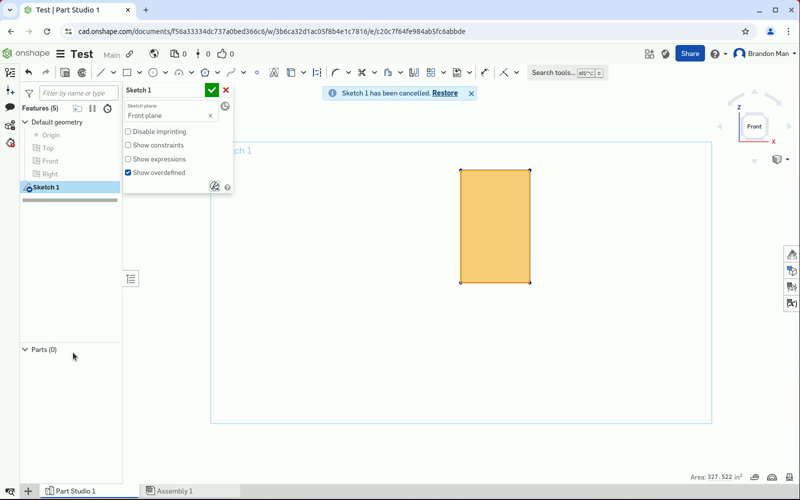
key(shift+e)
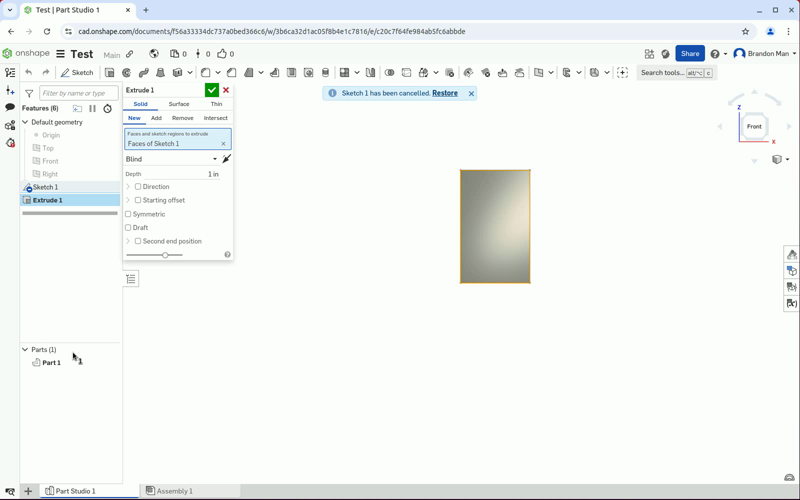
mouse_move(143, 106)
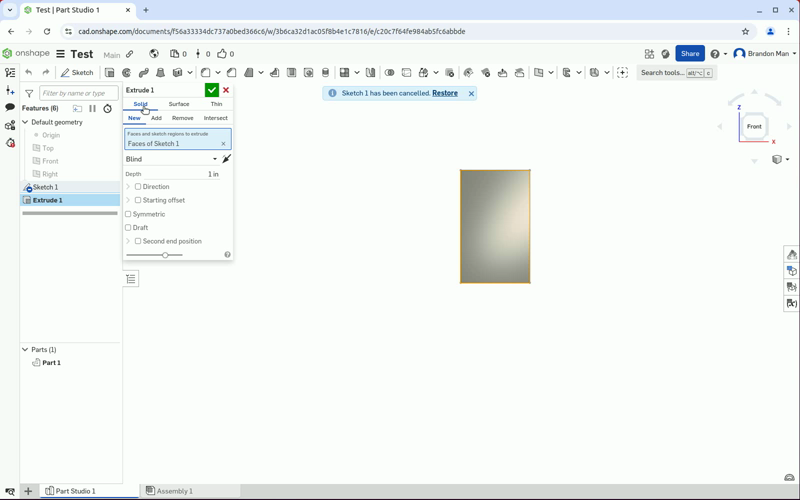
click(143, 106)
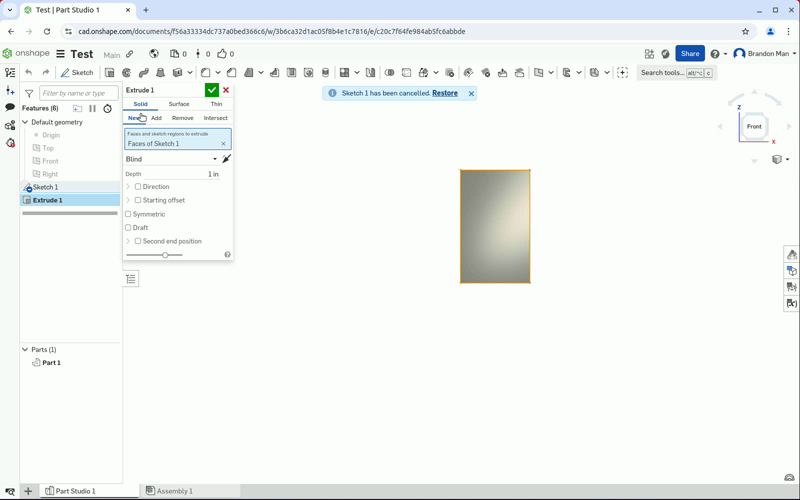
mouse_move(137, 120)
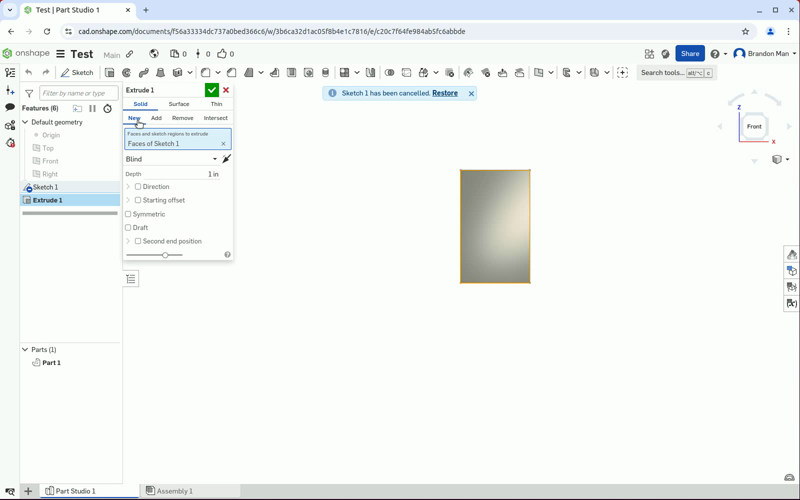
click(137, 120)
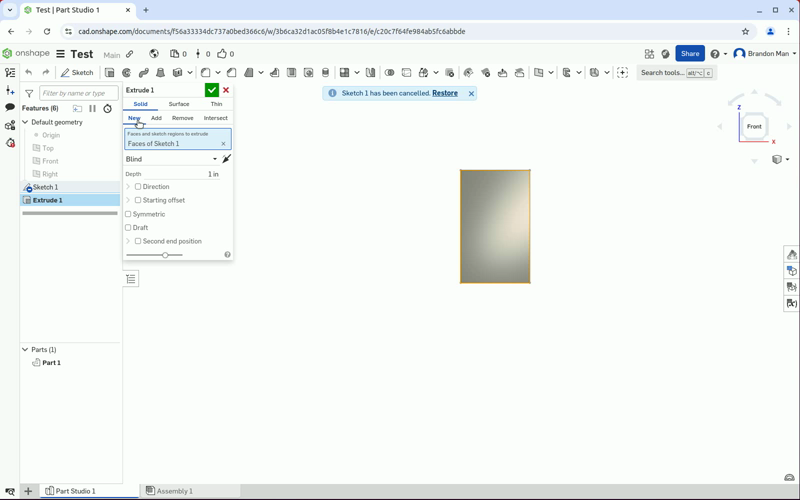
key(tab, 4)
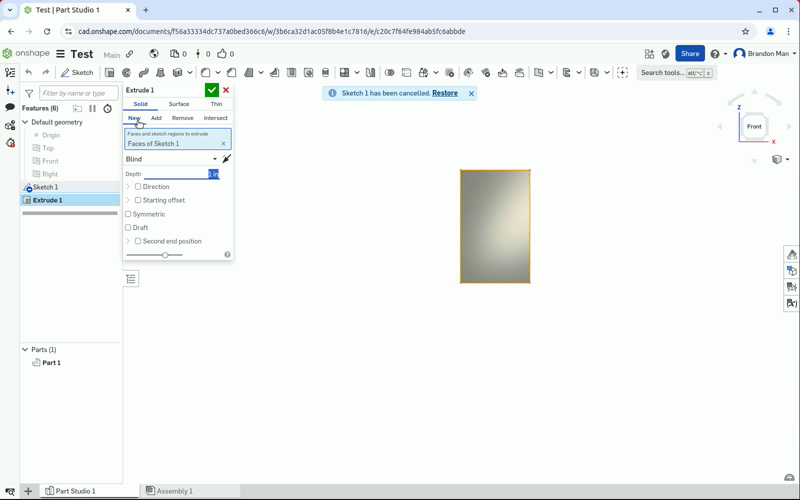
text(1.204)
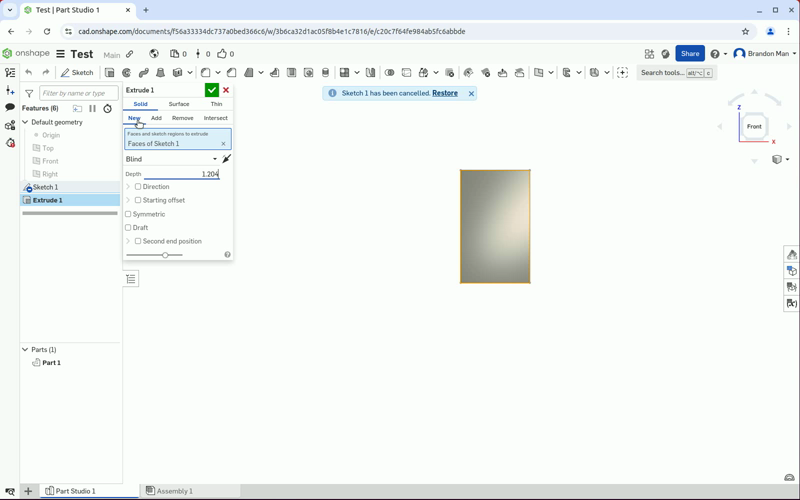
key(enter)
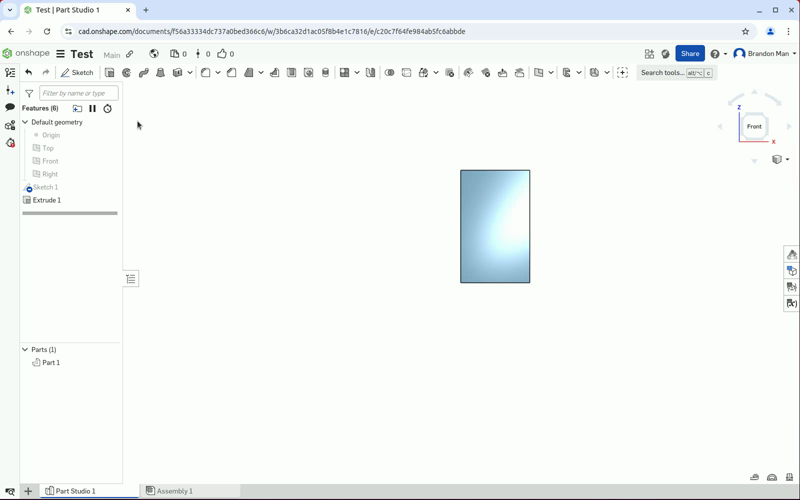
key(shift+h)
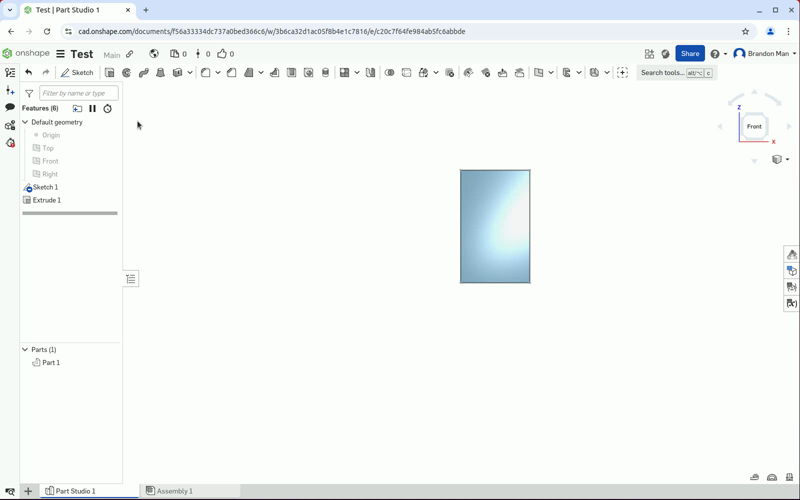
key(shift+h)
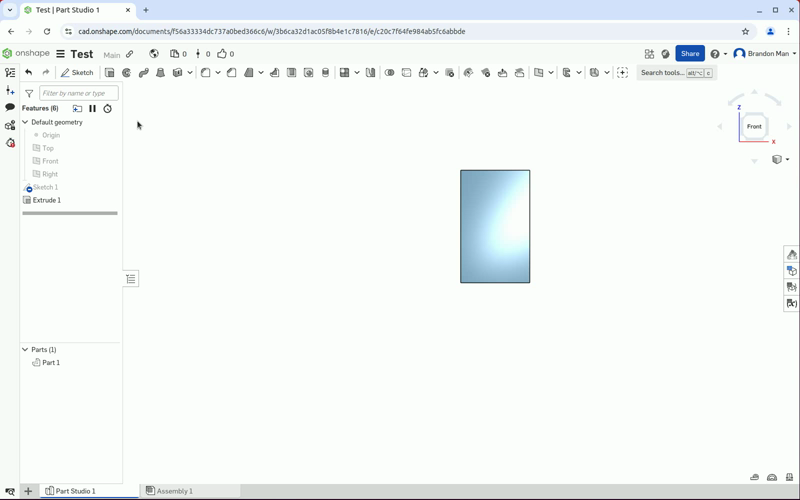
mouse_move(73, 189)
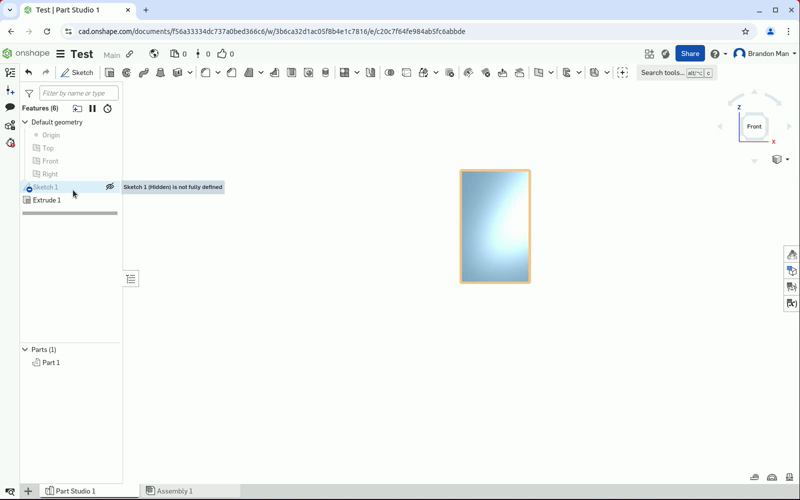
click(73, 189)
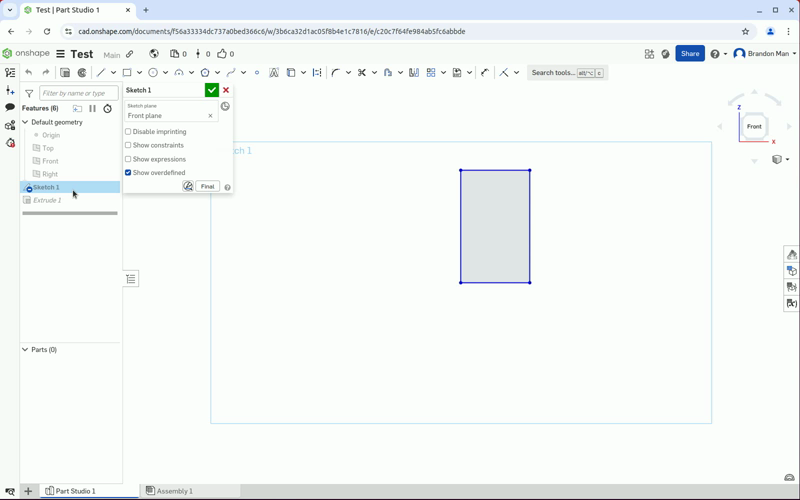
mouse_move(229, 92)
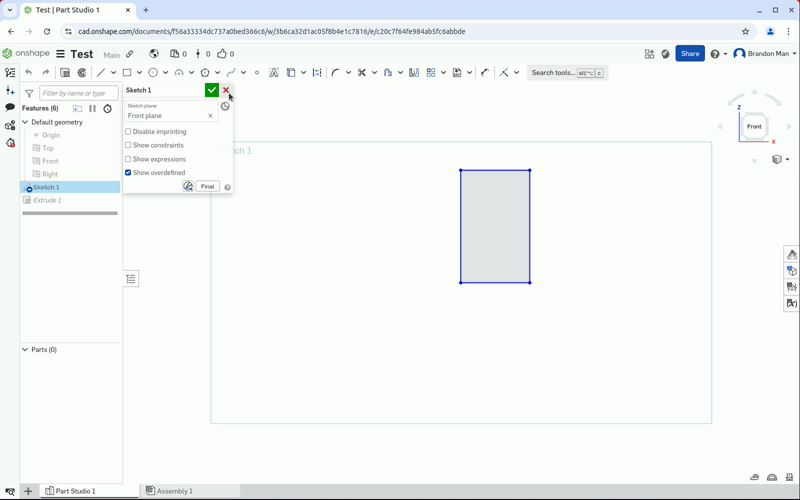
click(229, 92)
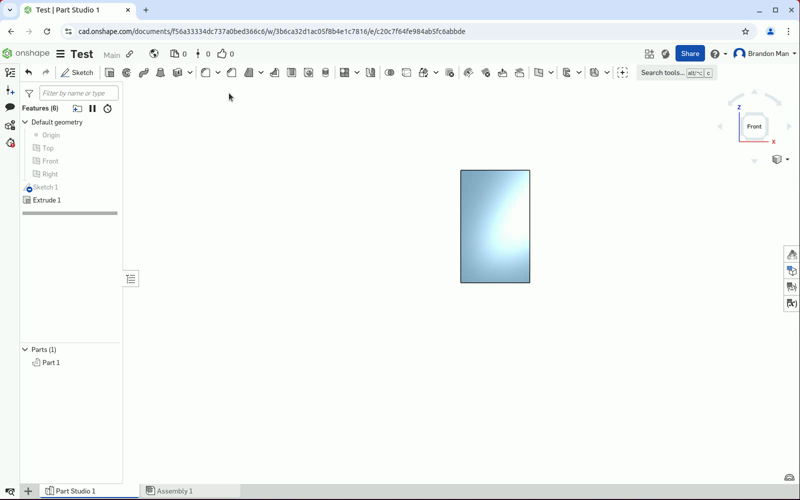
mouse_move(541, 75)
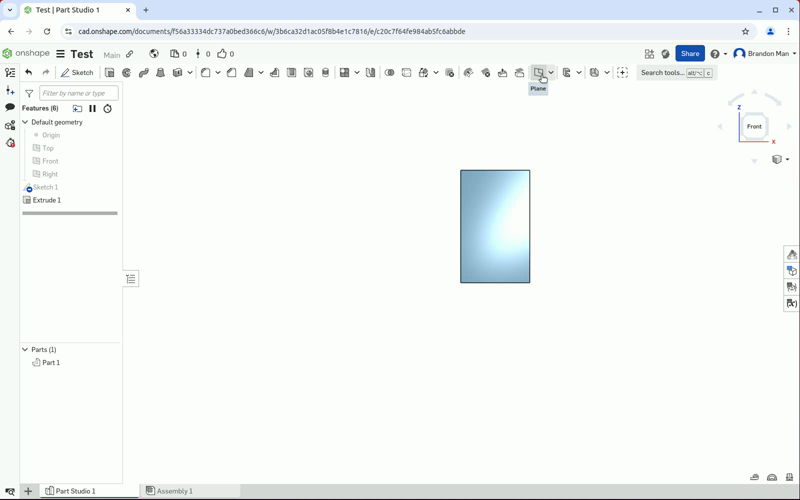
click(541, 75)
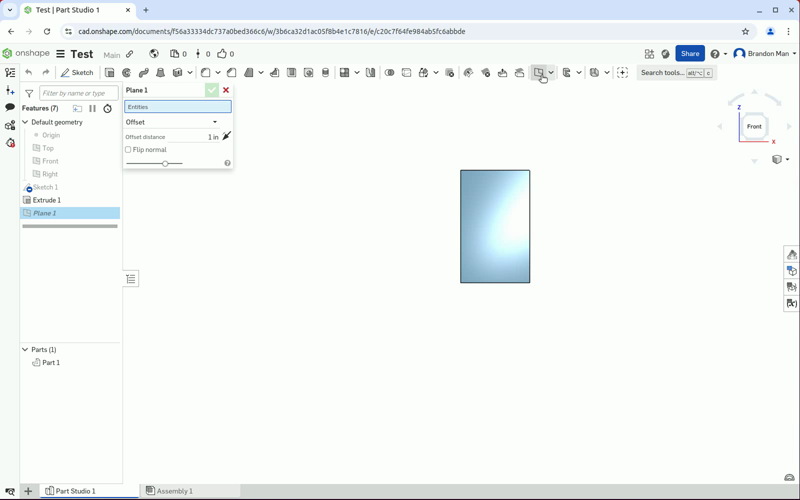
mouse_move(73, 163)
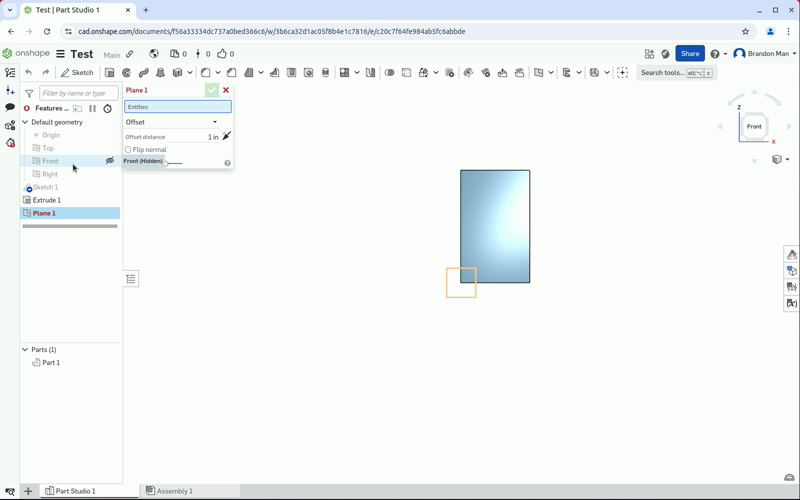
click(73, 163)
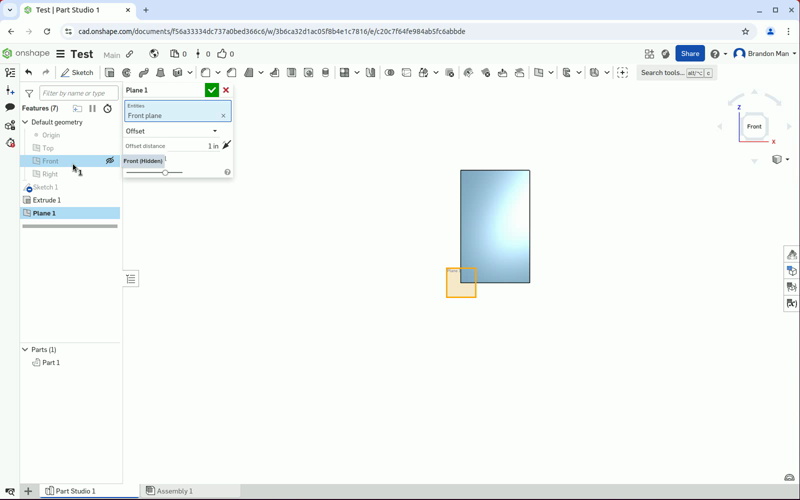
key(tab, 2)
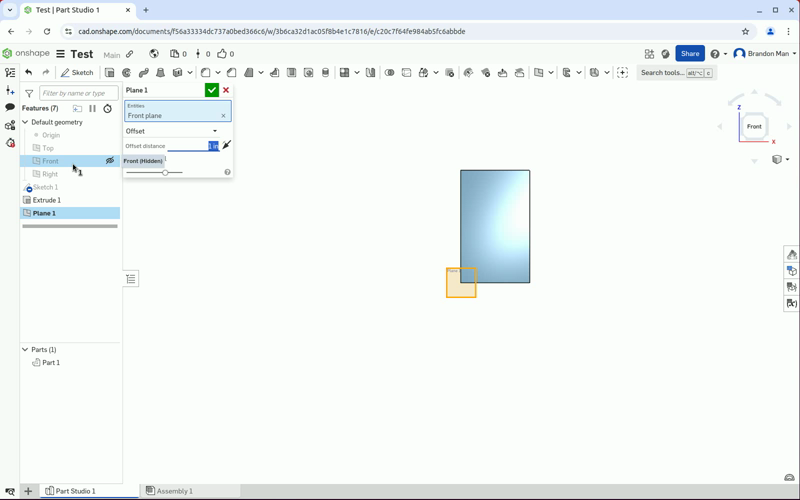
text(1.202)
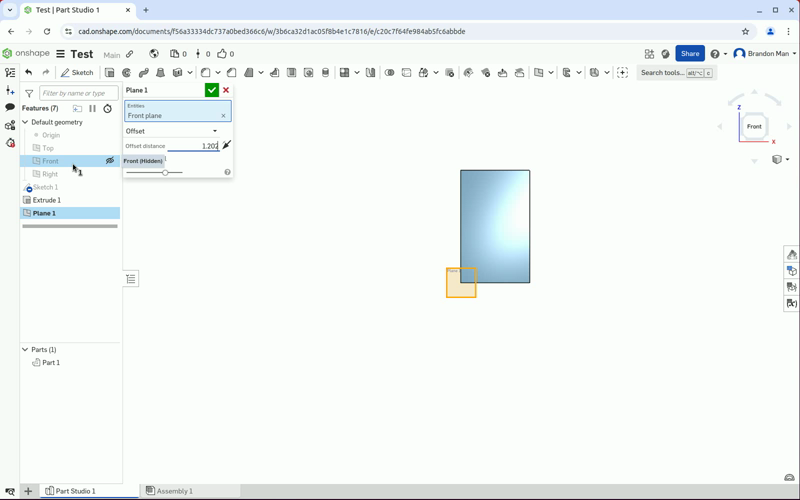
key(enter, 2)
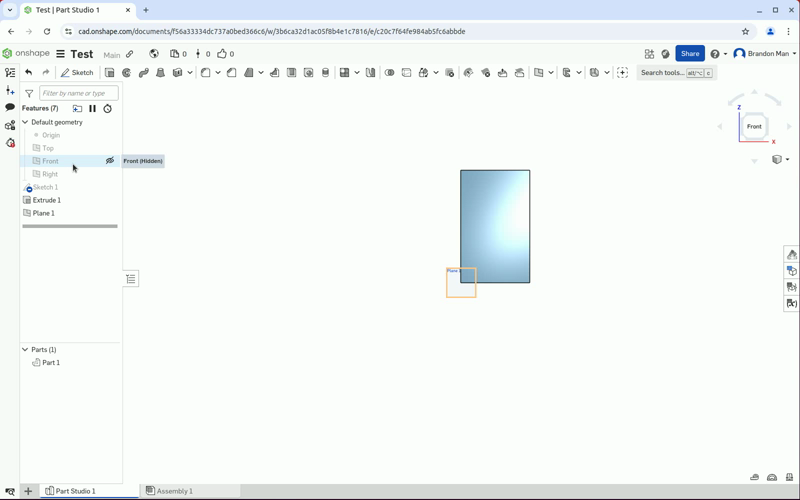
key(shift+s)
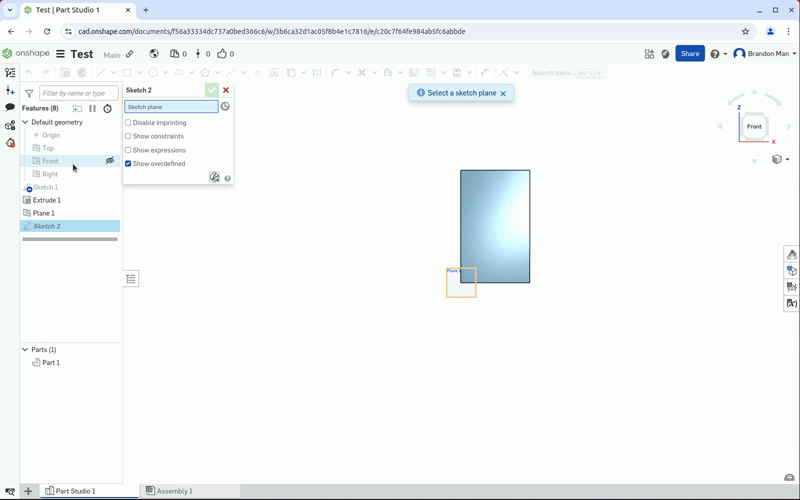
mouse_move(73, 215)
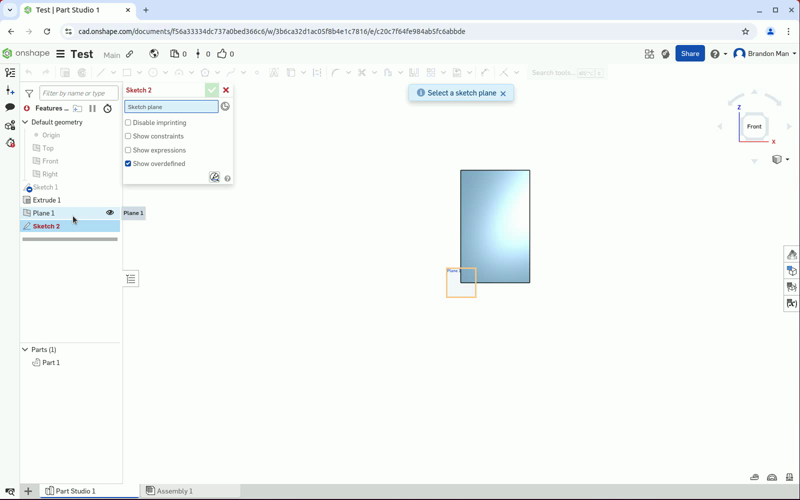
click(73, 215)
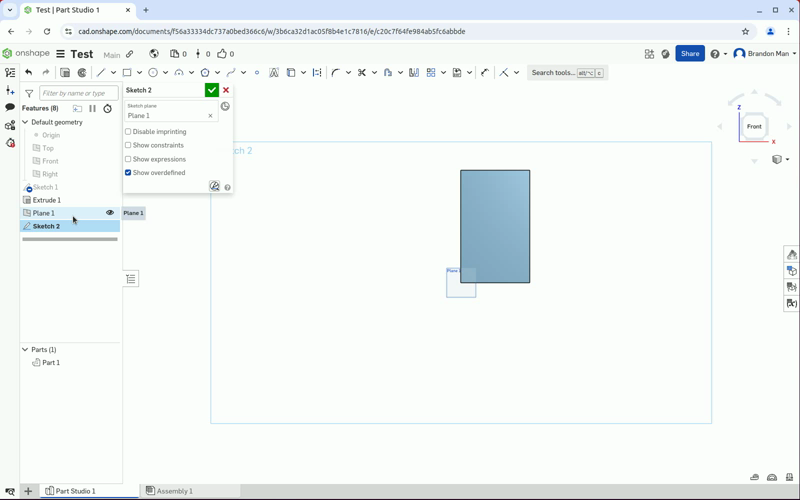
mouse_move(73, 352)
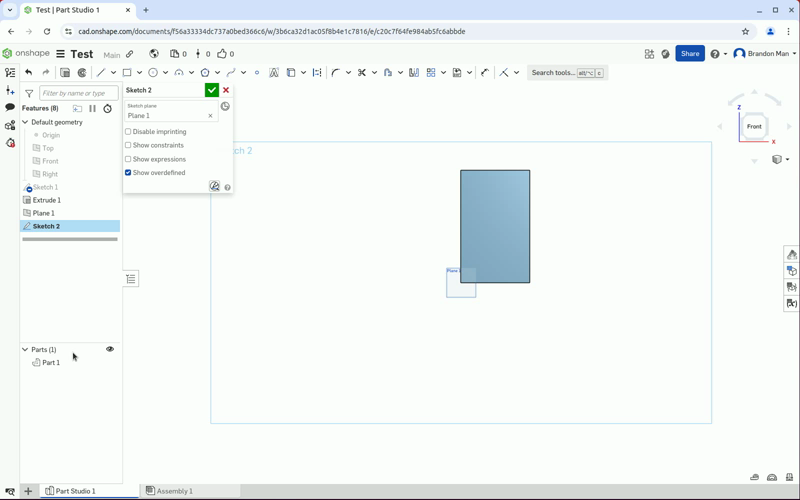
key(y)
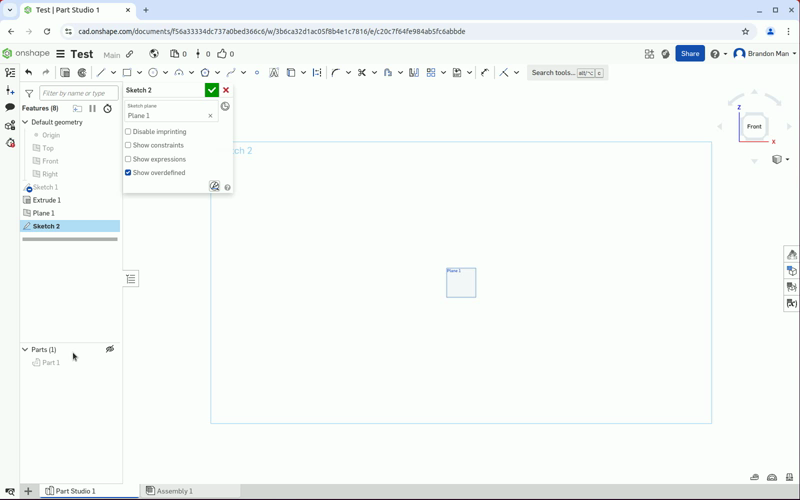
key(l)
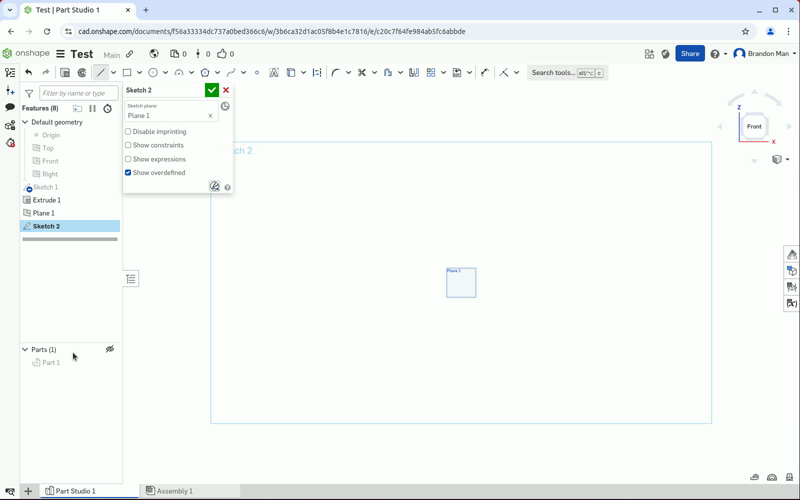
key_down(shift)
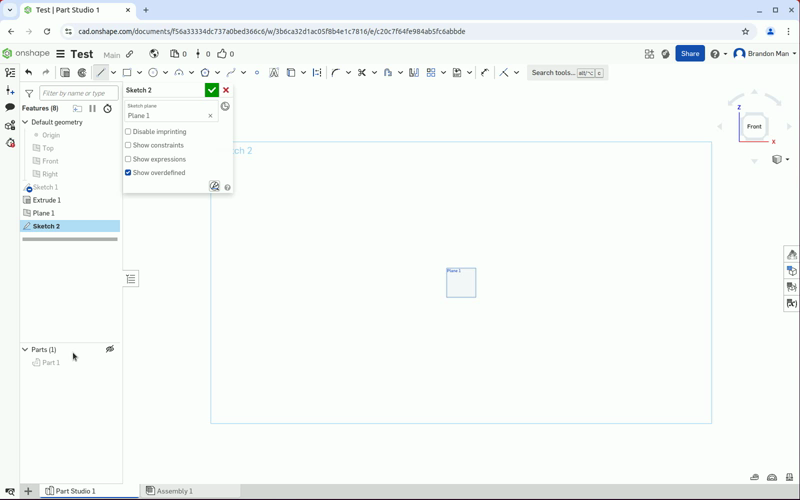
mouse_move(461, 281)
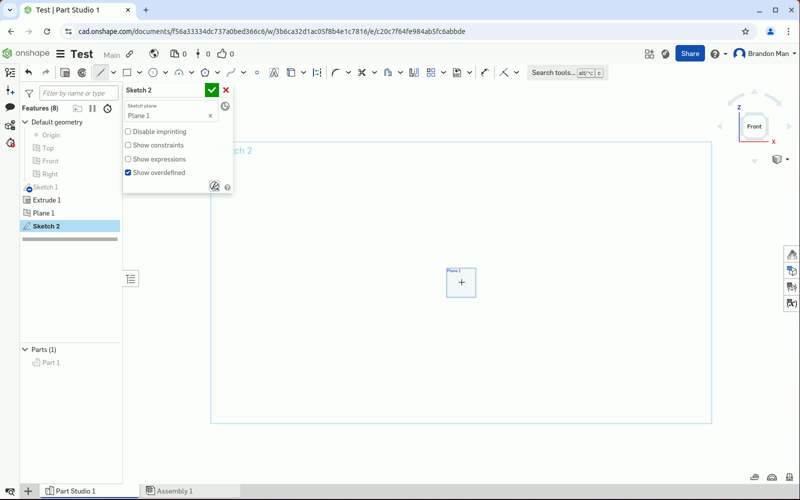
click(461, 281)
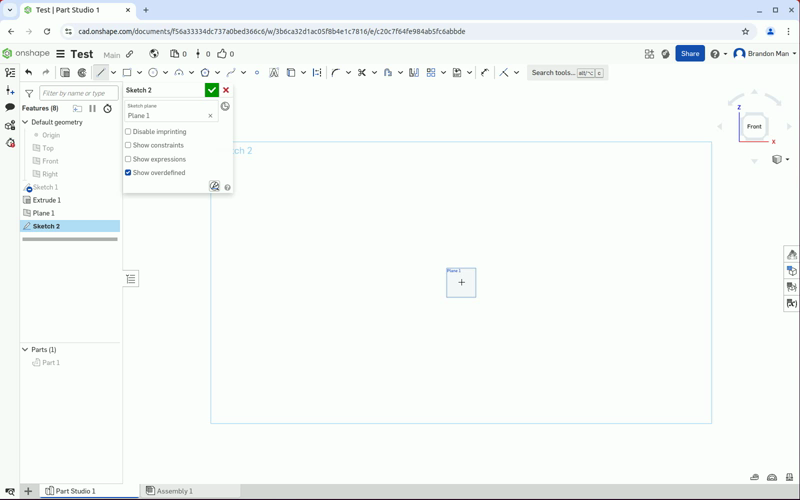
key_up(shift)
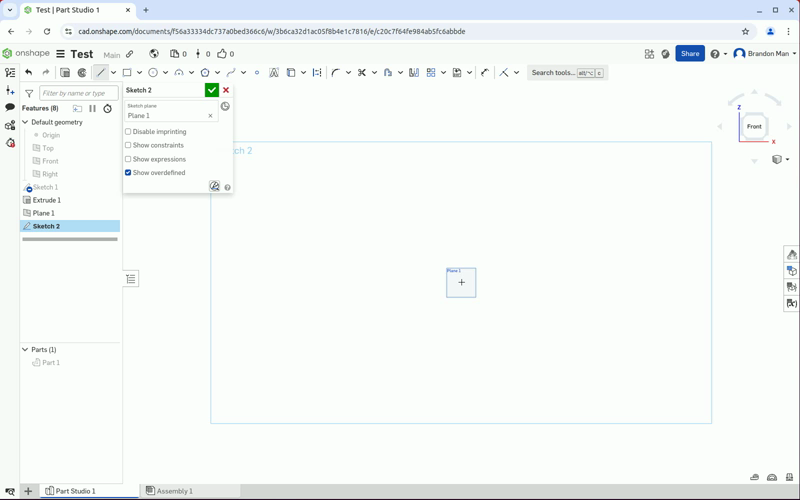
key_down(shift)
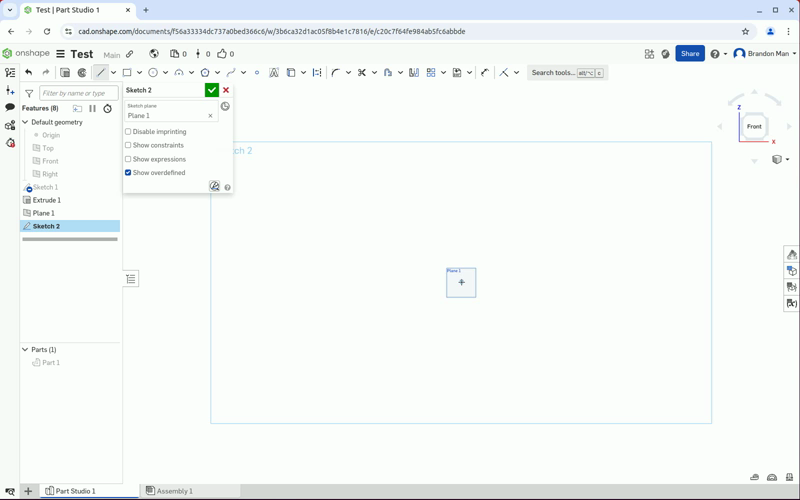
mouse_move(528, 281)
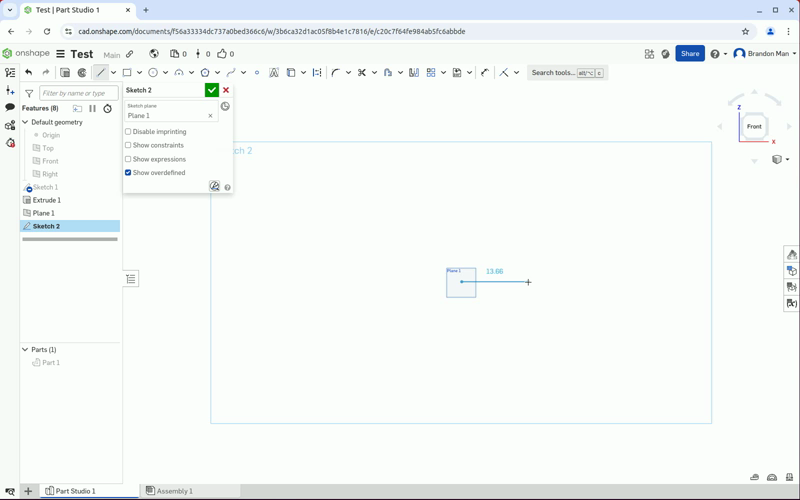
click(528, 281)
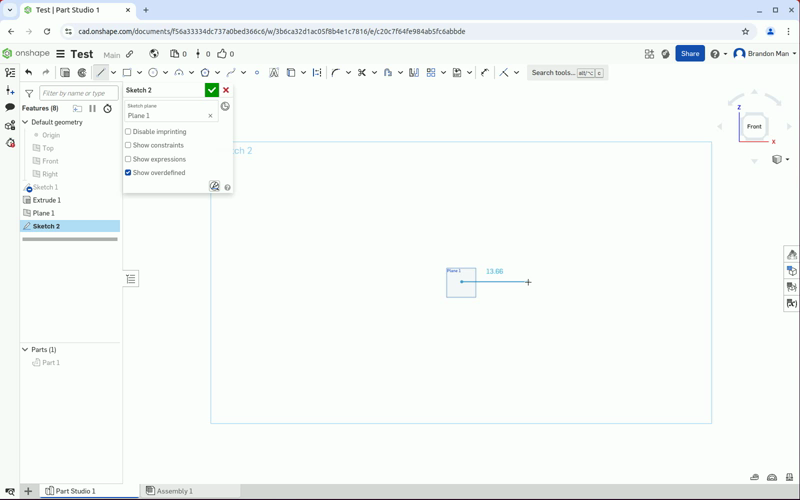
key_up(shift)
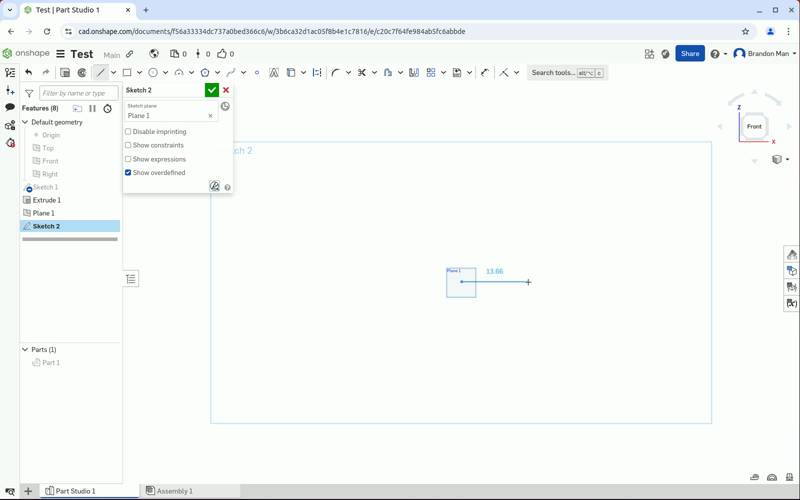
key_down(shift)
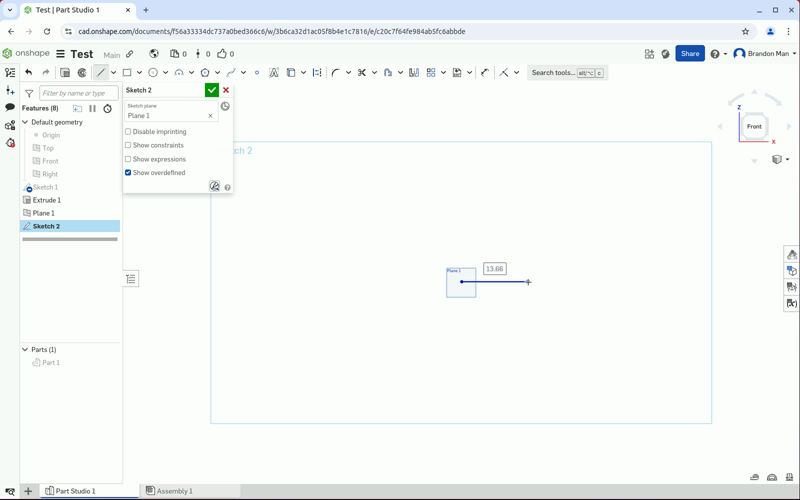
mouse_move(528, 171)
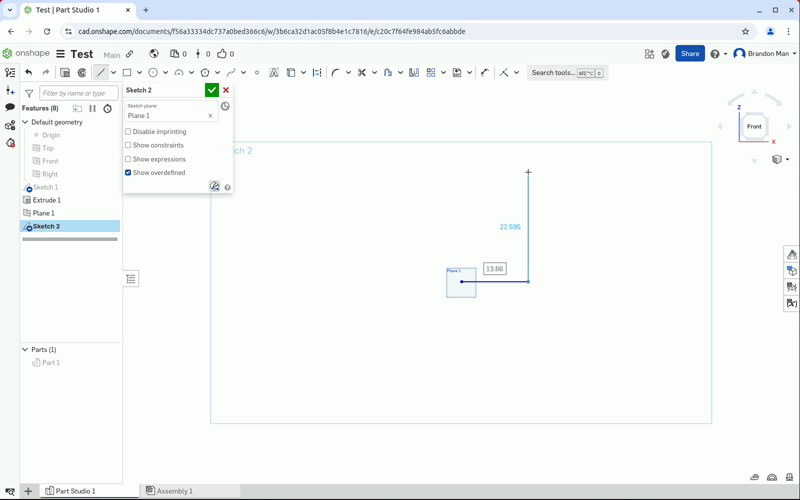
click(528, 171)
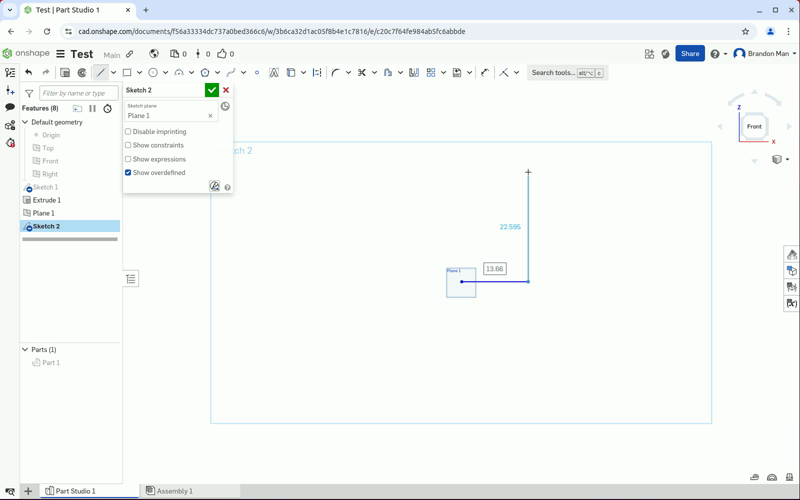
key_up(shift)
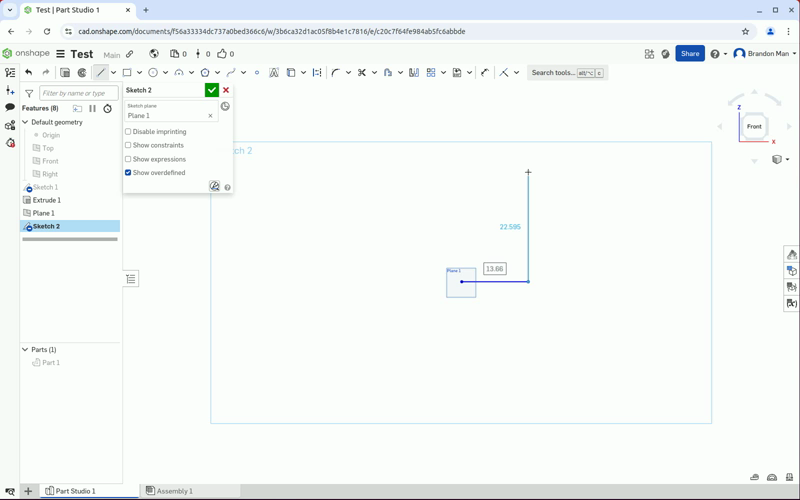
key_down(shift)
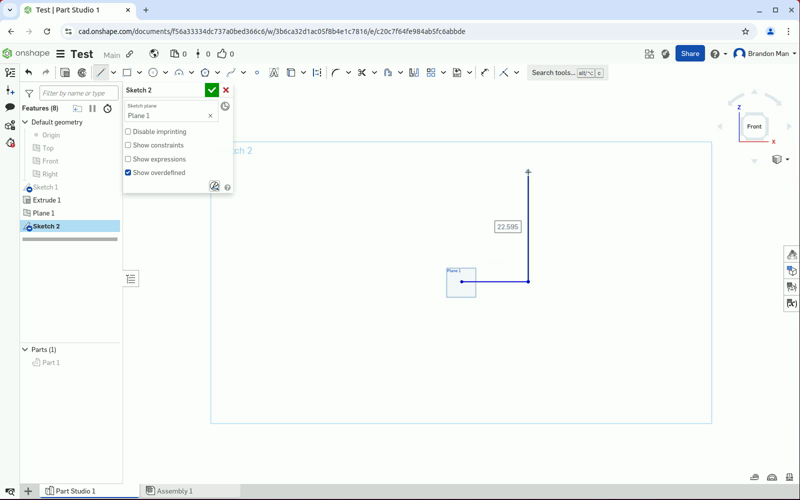
mouse_move(461, 171)
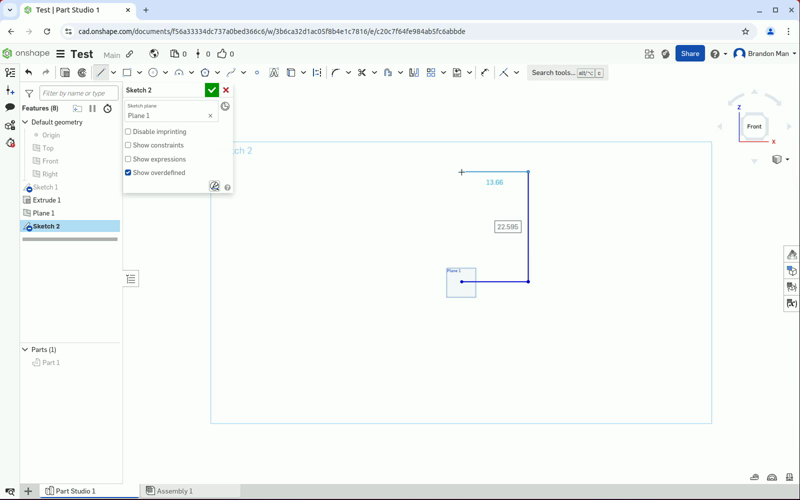
click(461, 171)
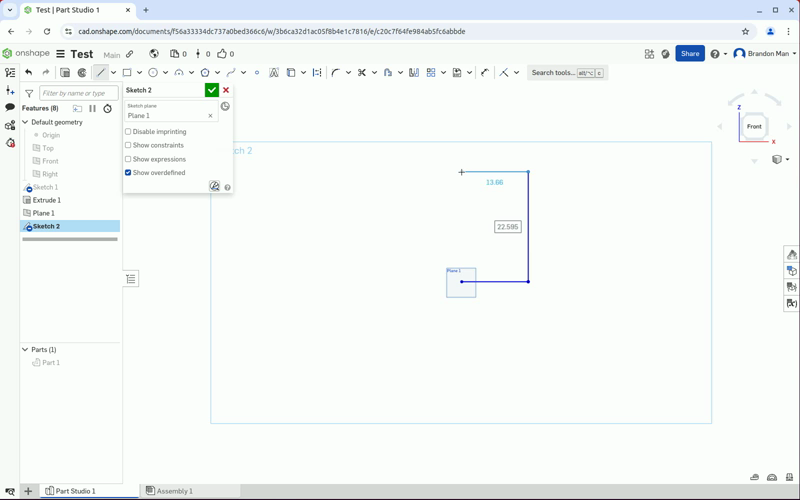
key_up(shift)
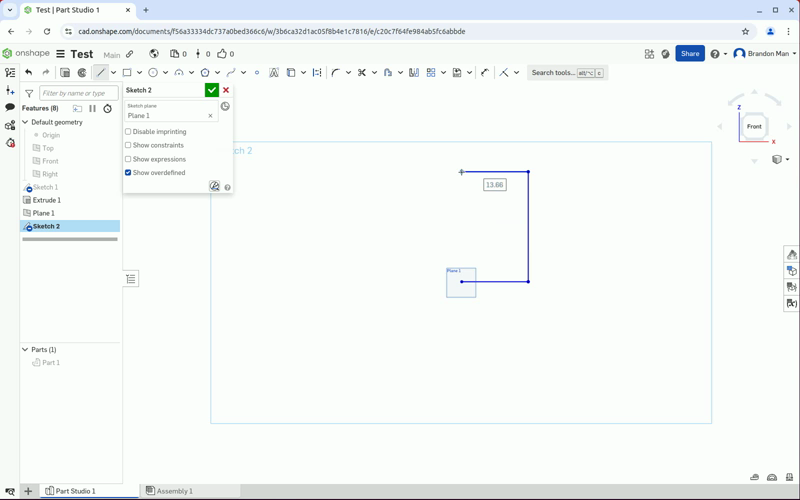
key_down(shift)
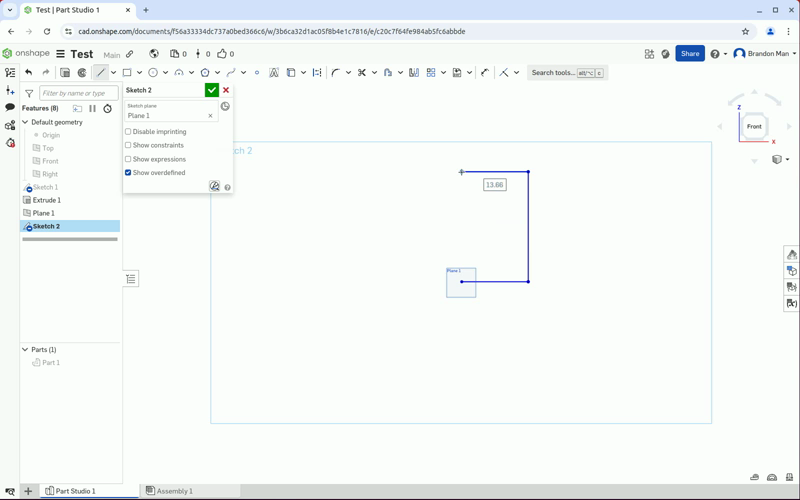
mouse_move(461, 281)
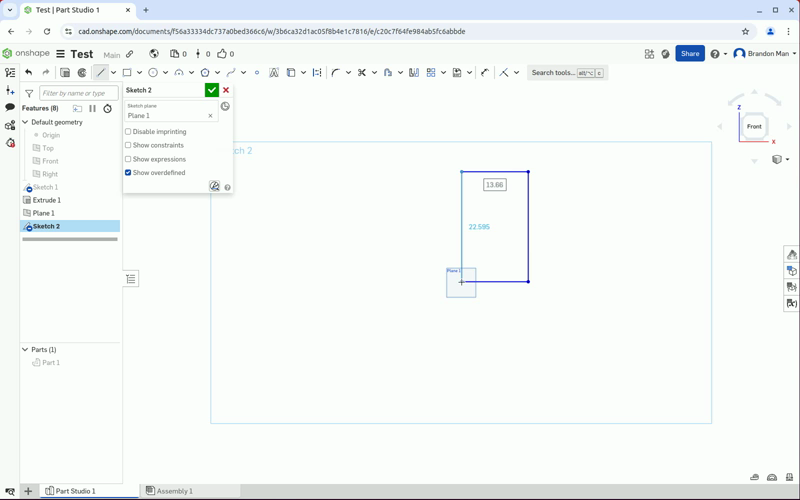
key_up(shift)
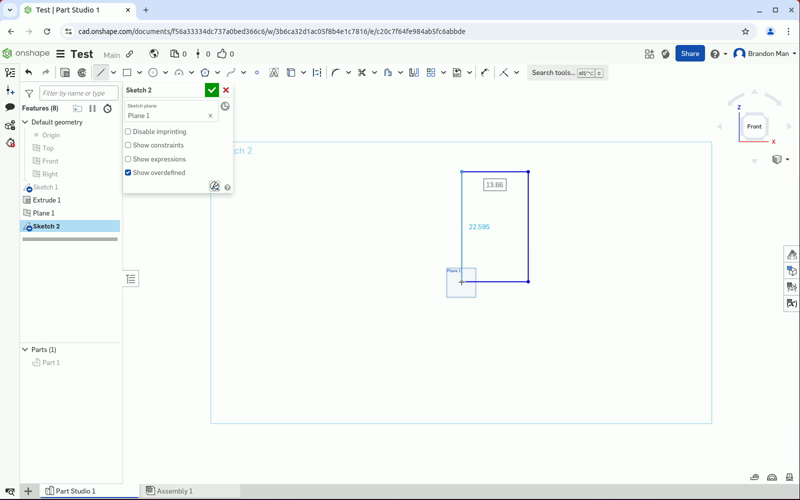
click(461, 281)
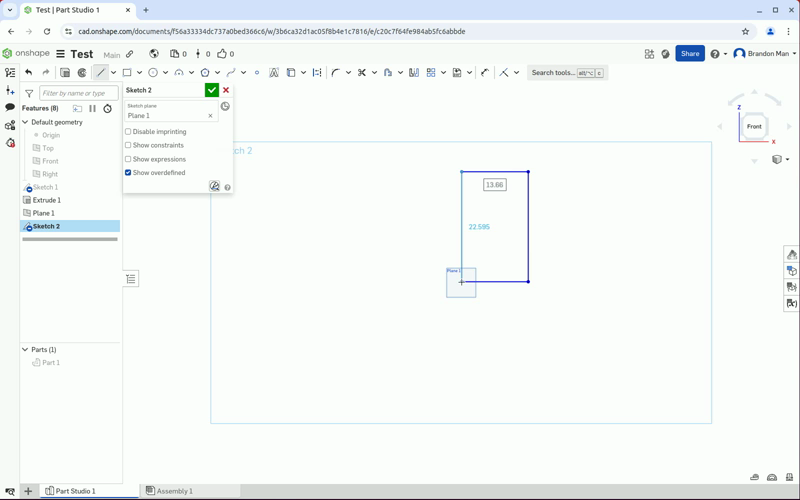
key(esc)
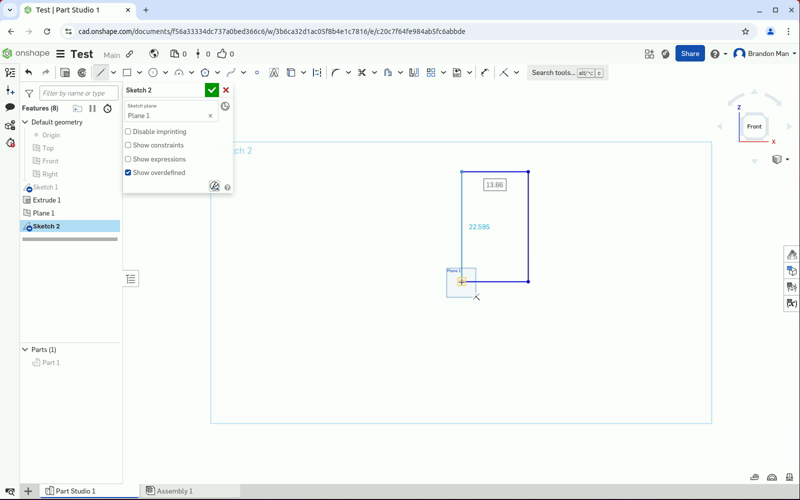
mouse_move(506, 237)
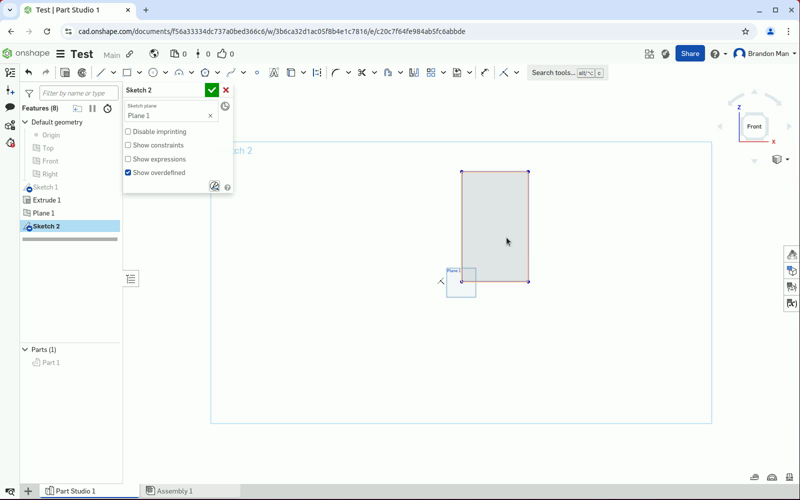
click(506, 237)
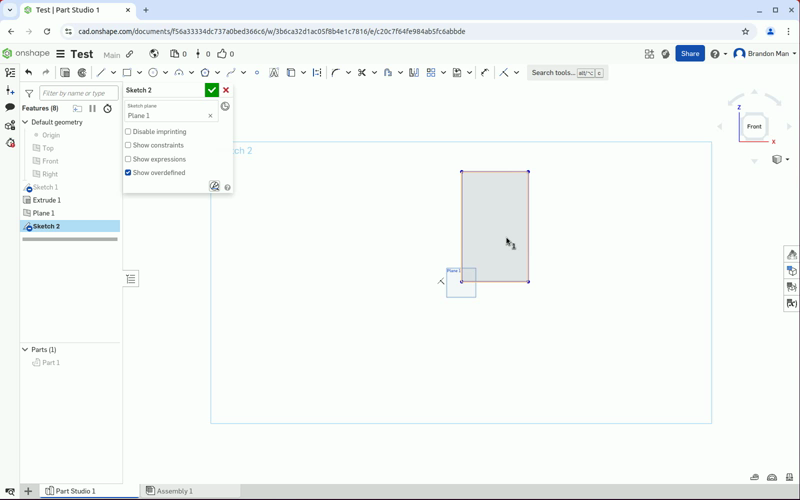
mouse_move(73, 352)
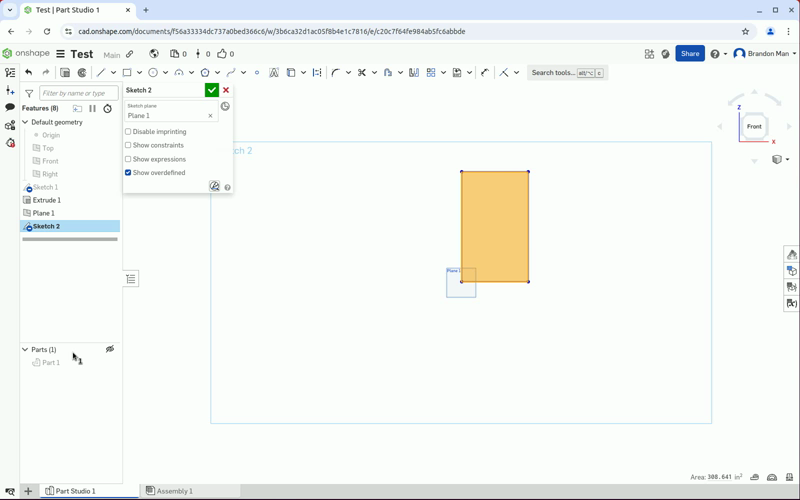
key(shift+y)
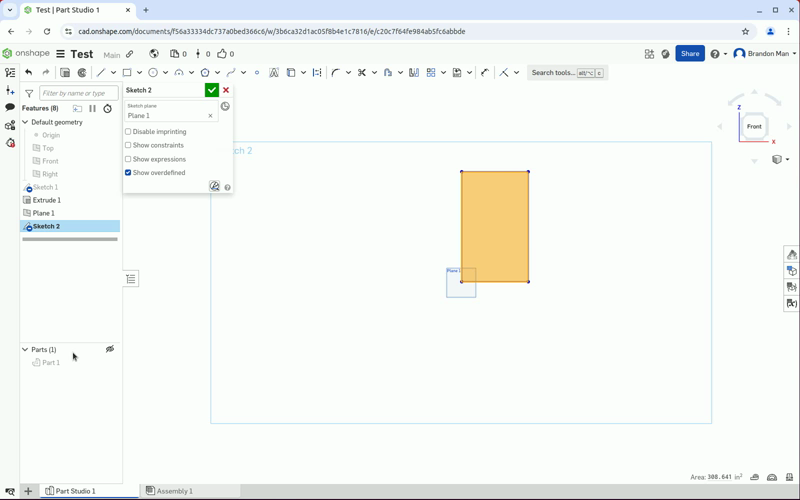
key(shift+e)
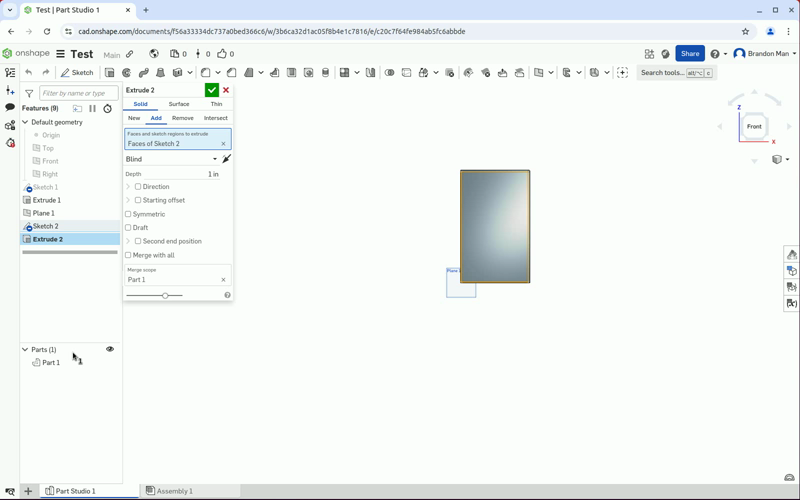
mouse_move(143, 106)
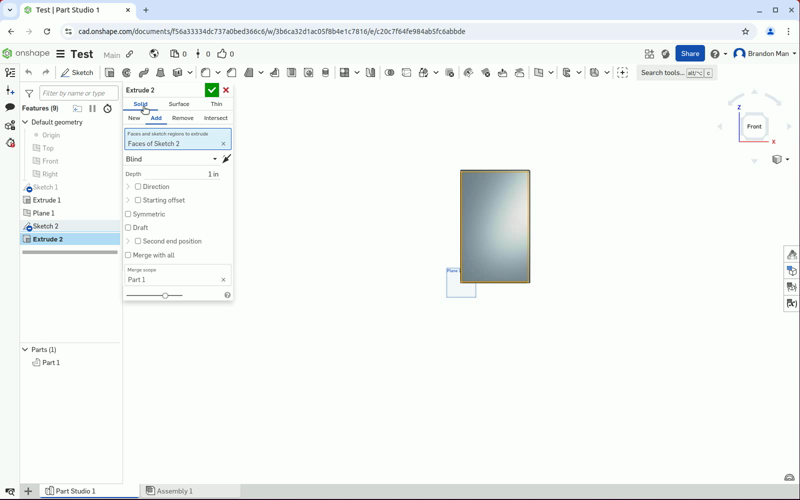
click(143, 106)
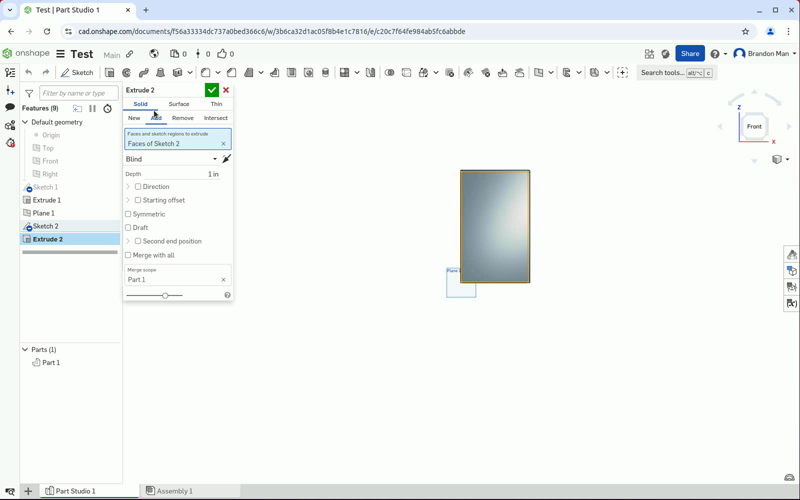
mouse_move(186, 120)
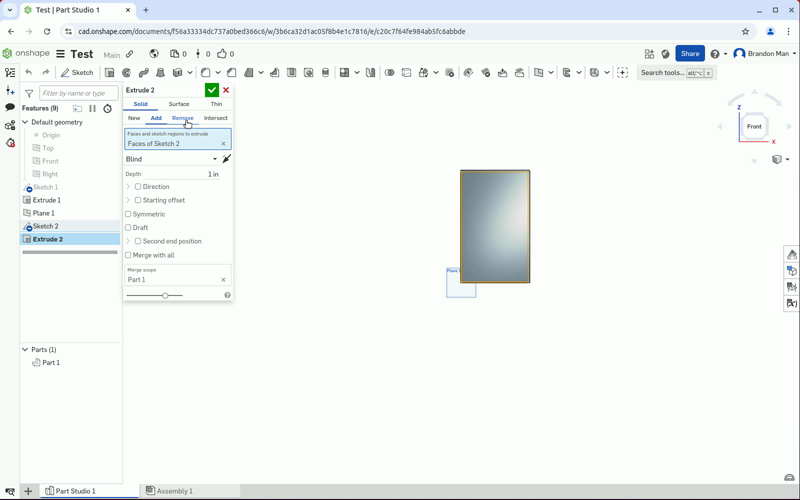
click(186, 120)
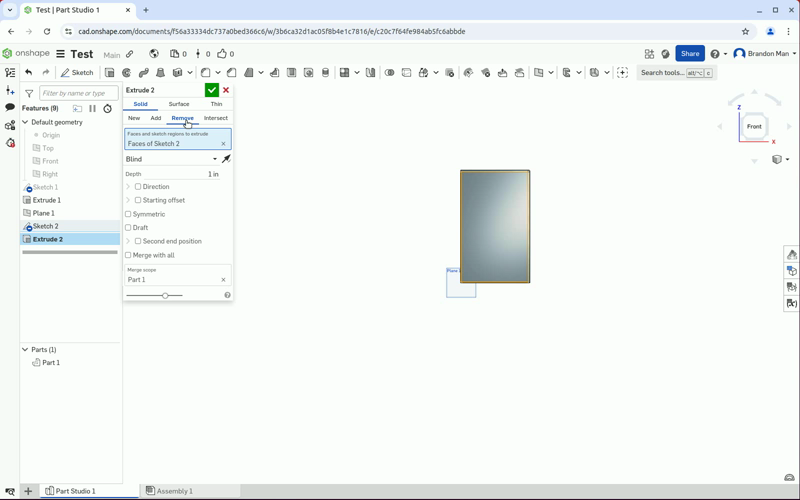
key(tab, 4)
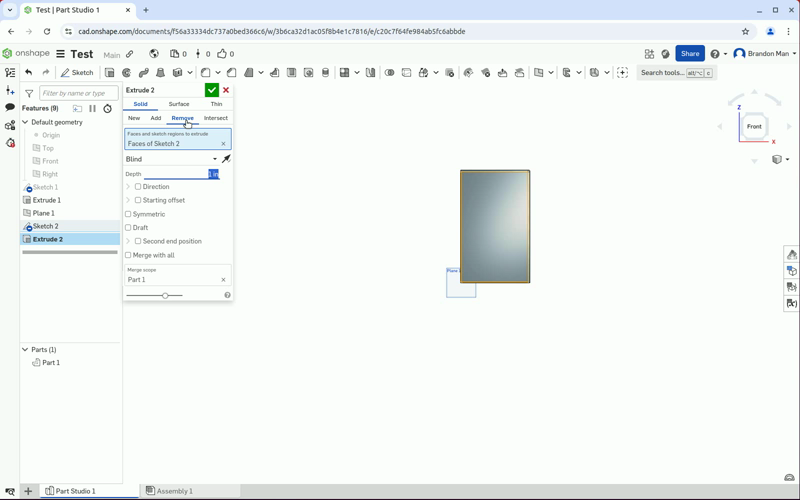
text(0.241)
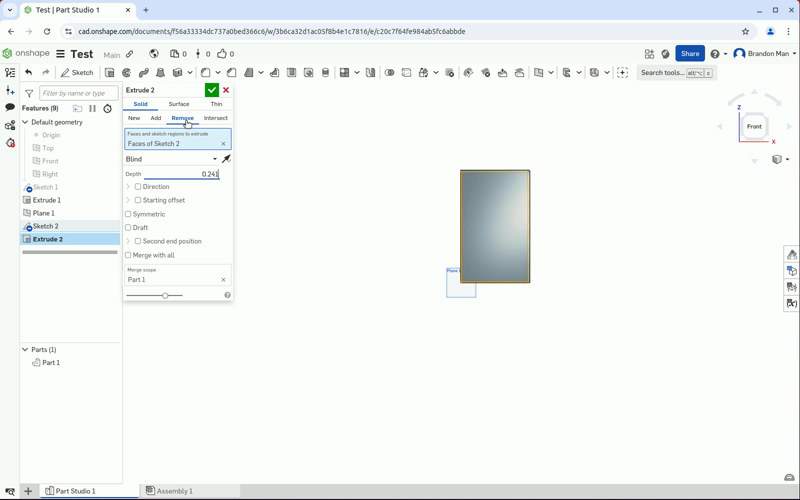
key(tab, 6)
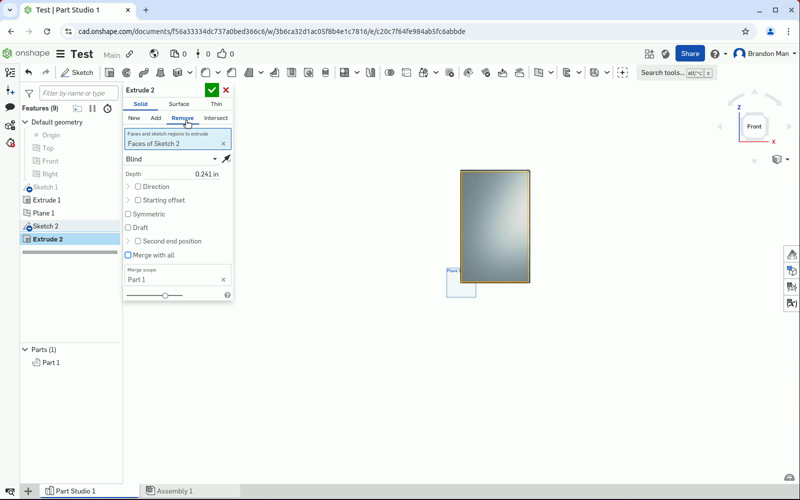
key(space)
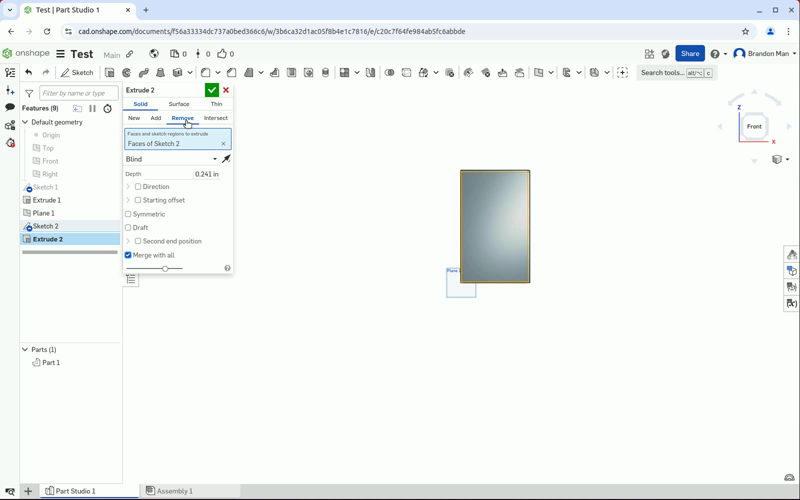
key(enter)
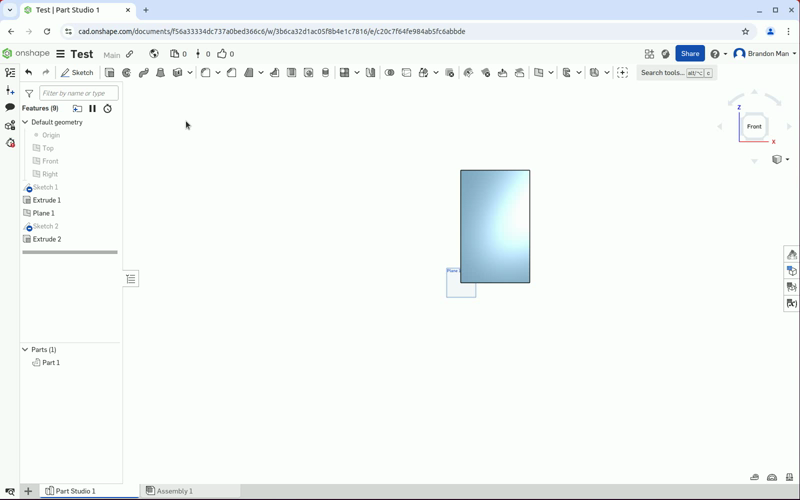
key(shift+h)
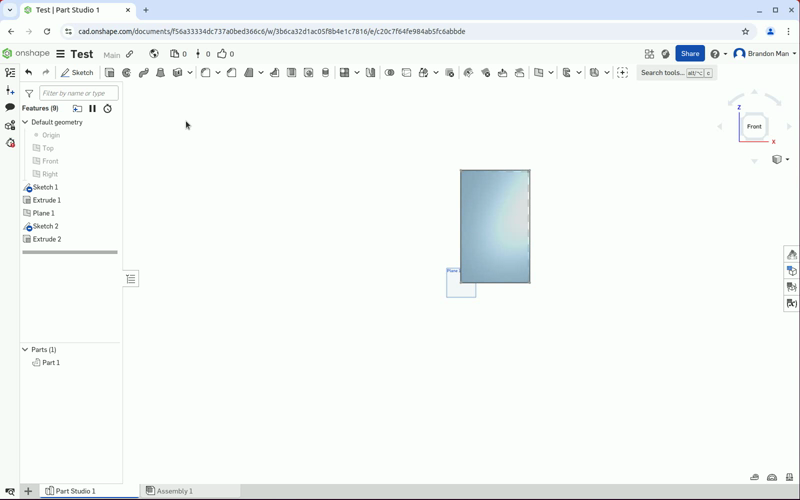
key(shift+h)
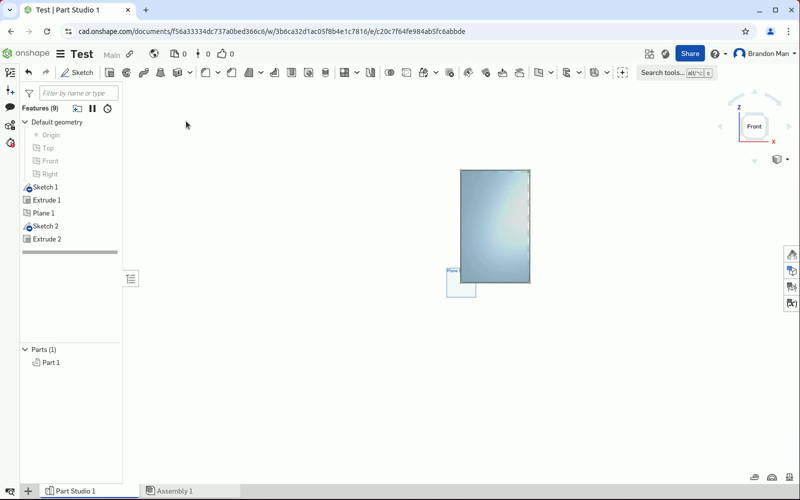
key(shift+7)
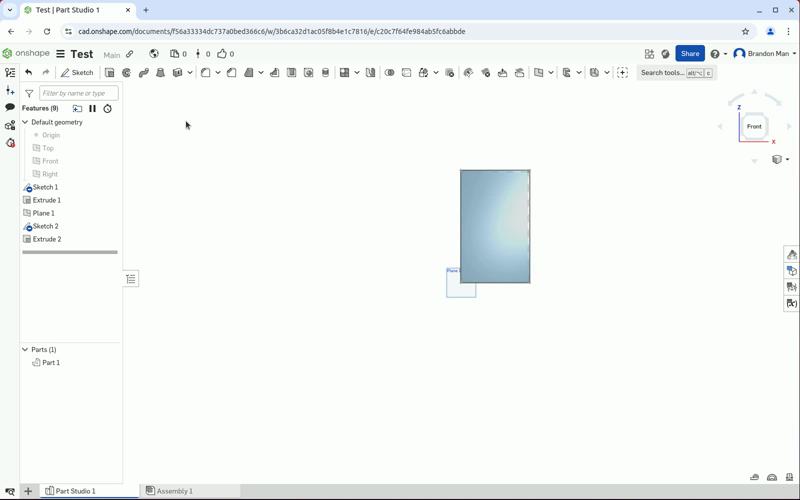
key(left, 2)
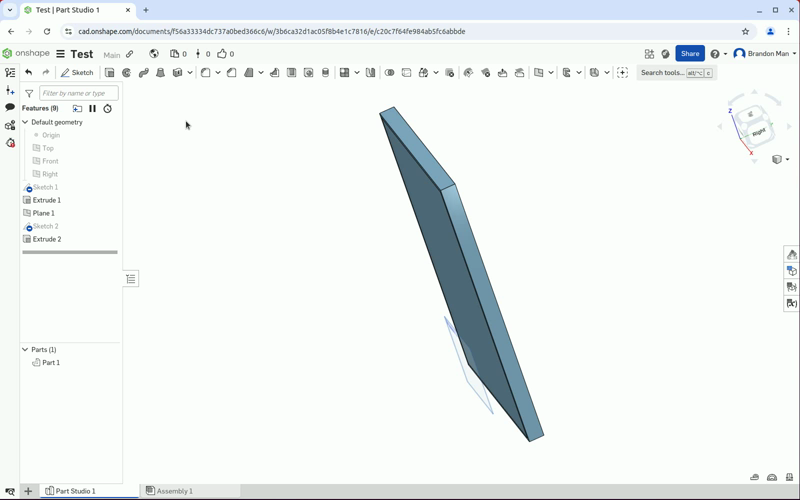
key(down, 2)
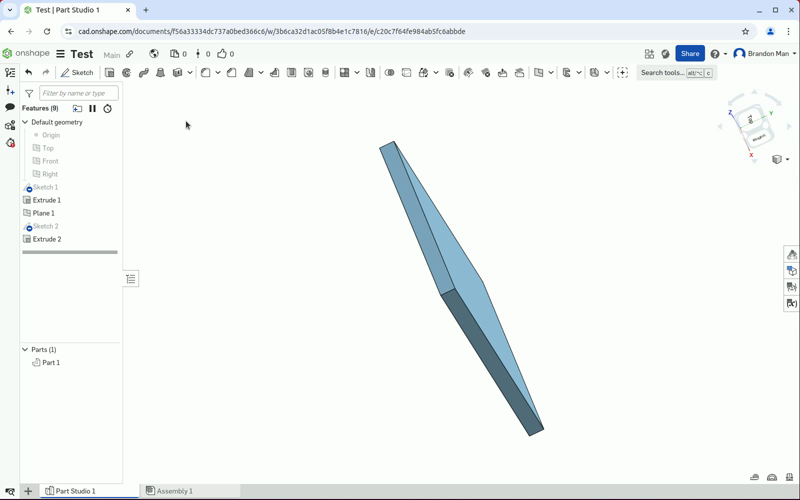
key(up, 2)
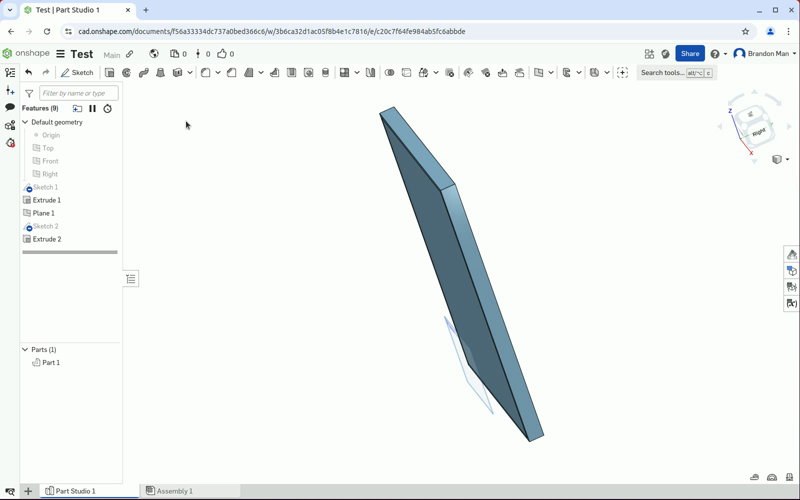
key(right, 2)
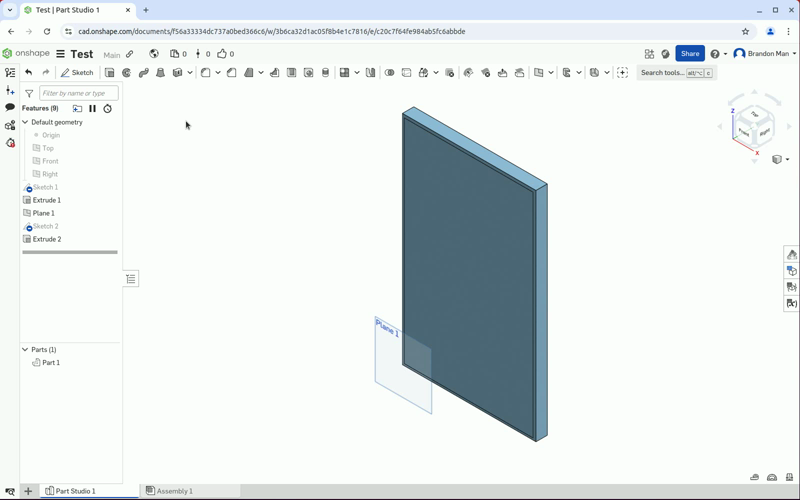
mouse_move(73, 189)
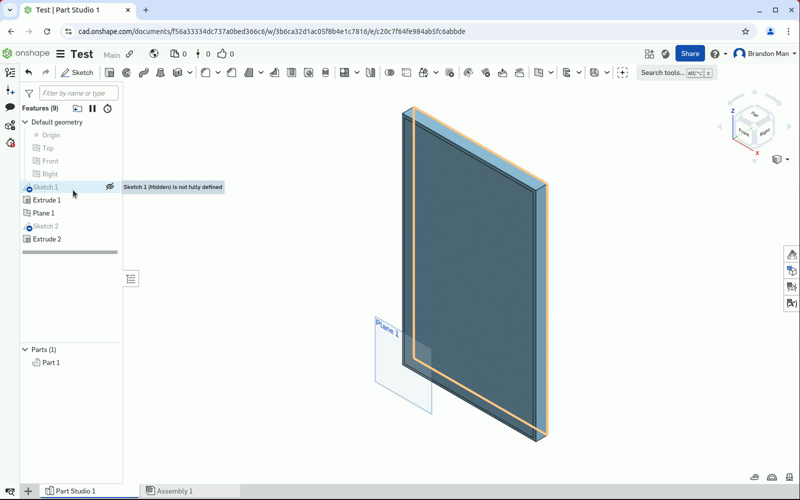
click(73, 189)